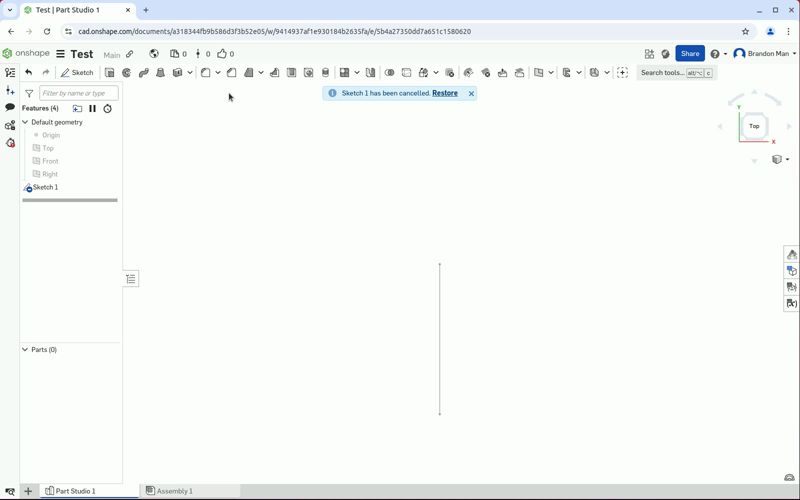
key(shift+h)
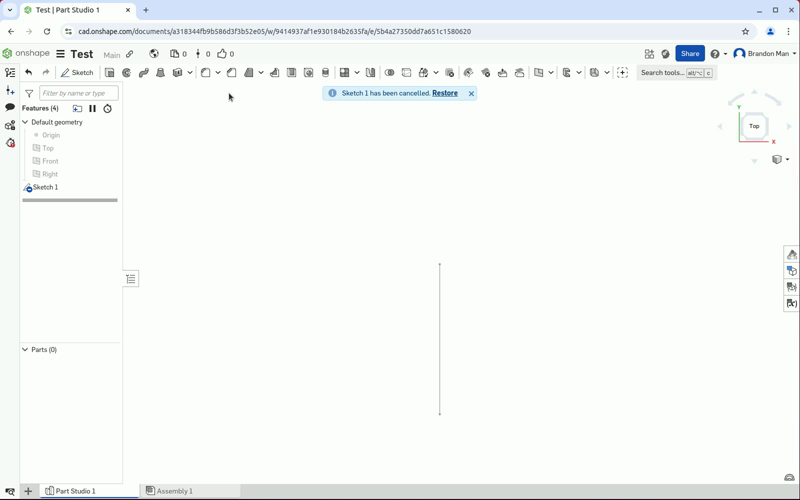
key(shift+s)
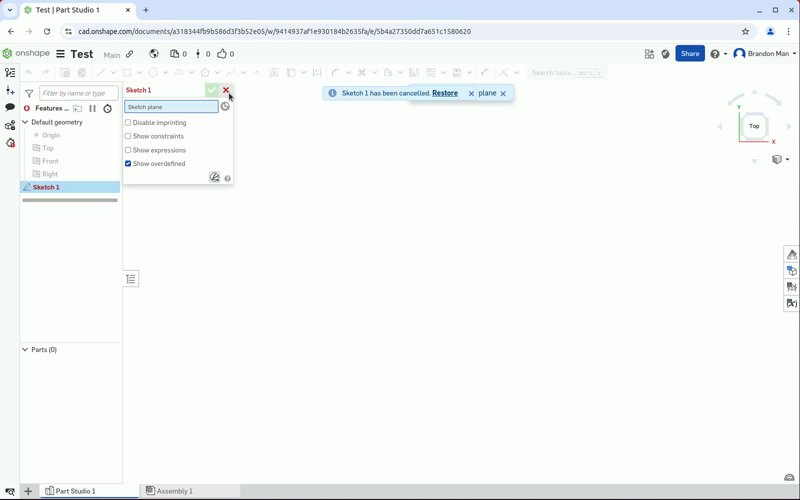
mouse_move(73, 150)
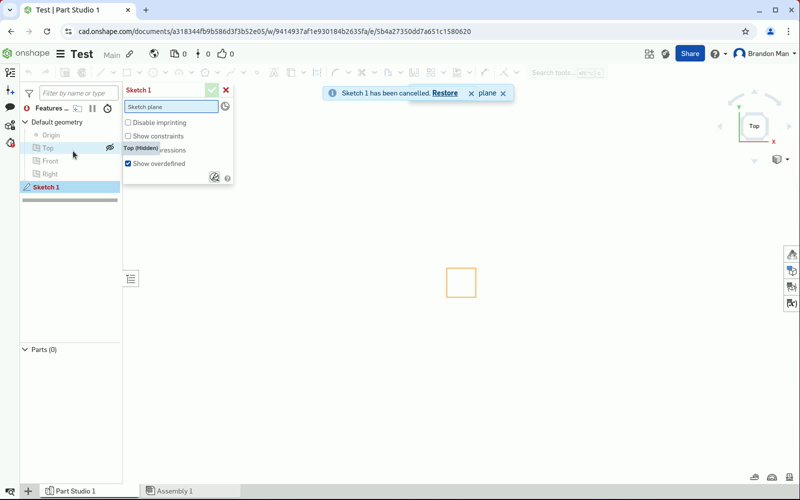
click(73, 150)
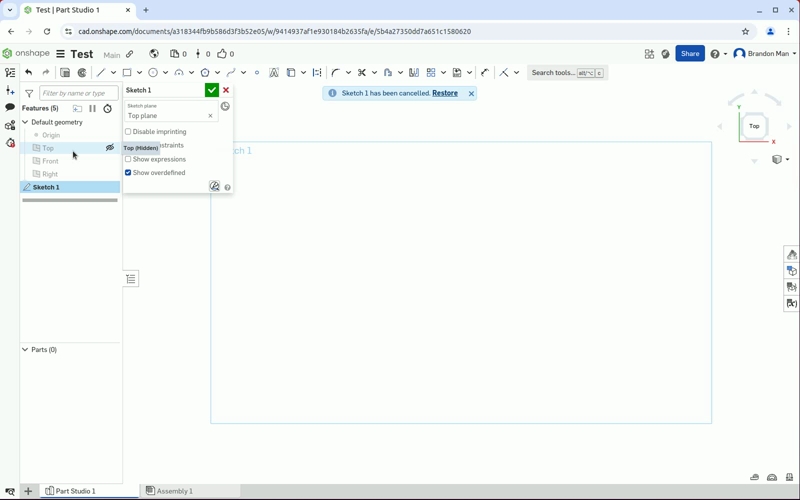
mouse_move(73, 352)
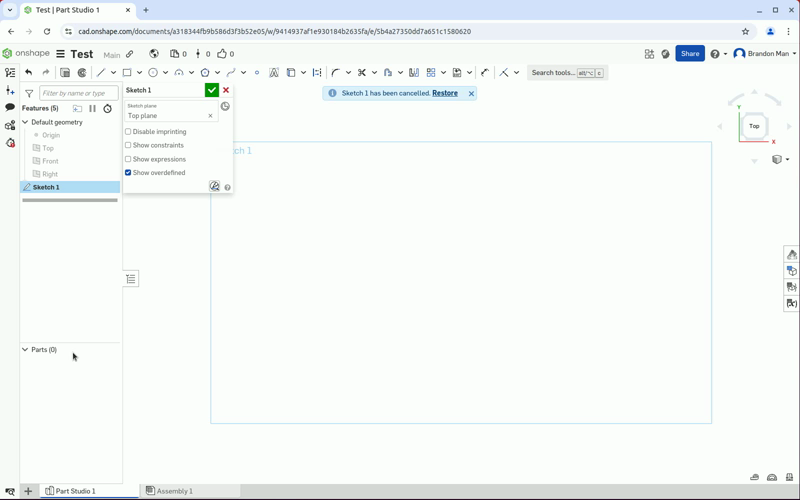
key(y)
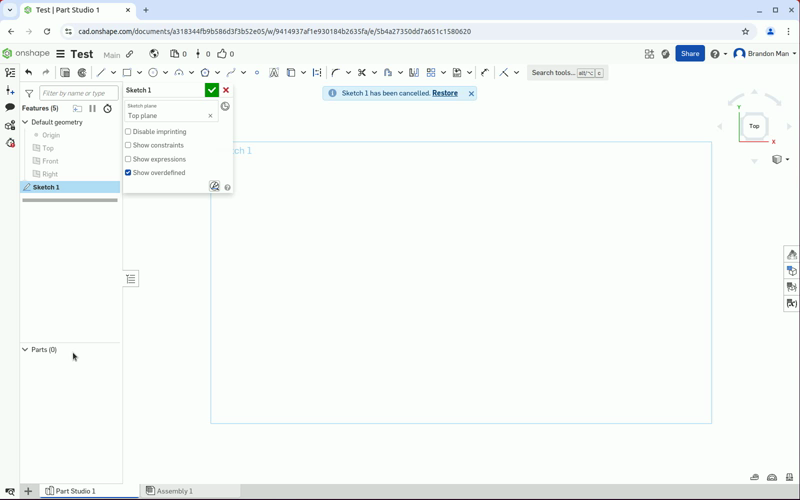
key(l)
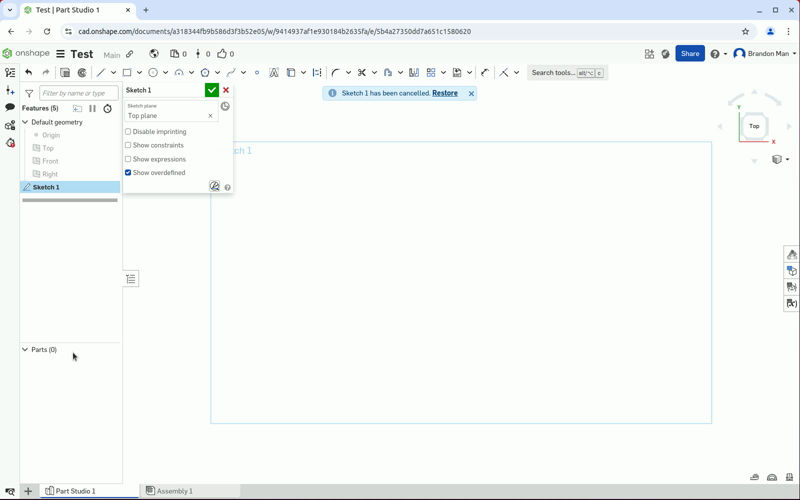
key_down(shift)
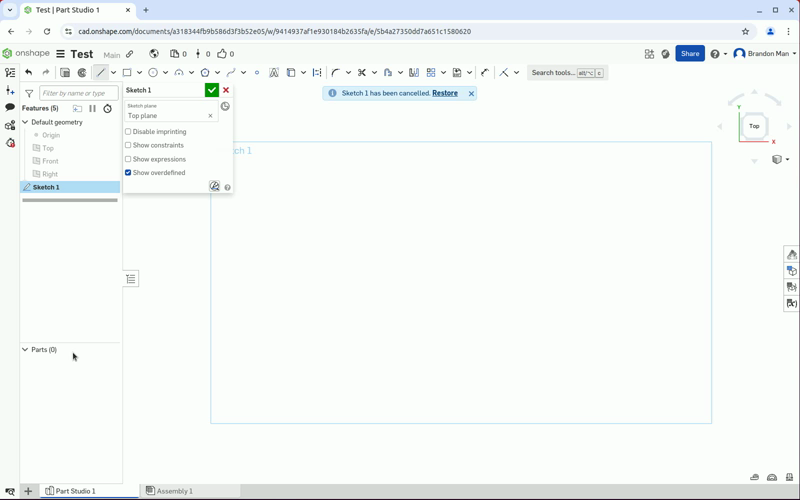
mouse_move(348, 309)
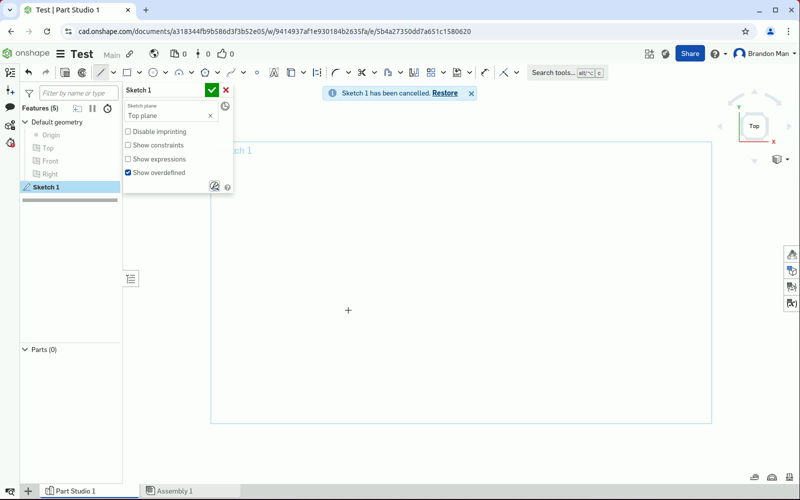
click(348, 309)
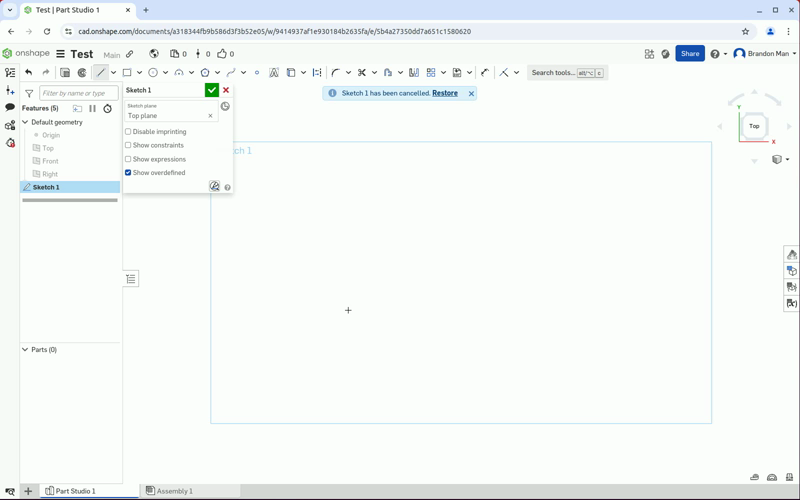
key_up(shift)
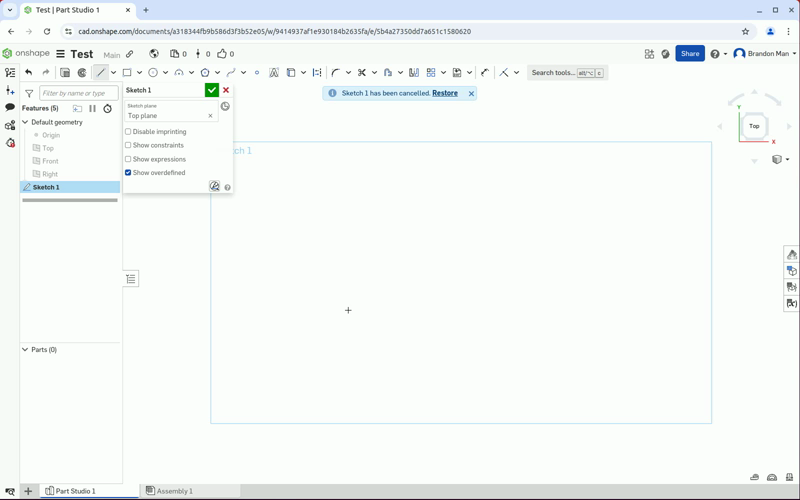
key_down(shift)
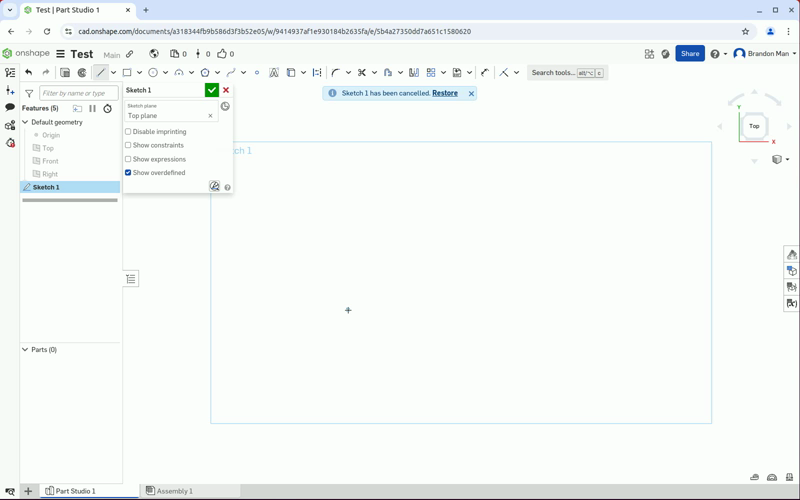
mouse_move(572, 309)
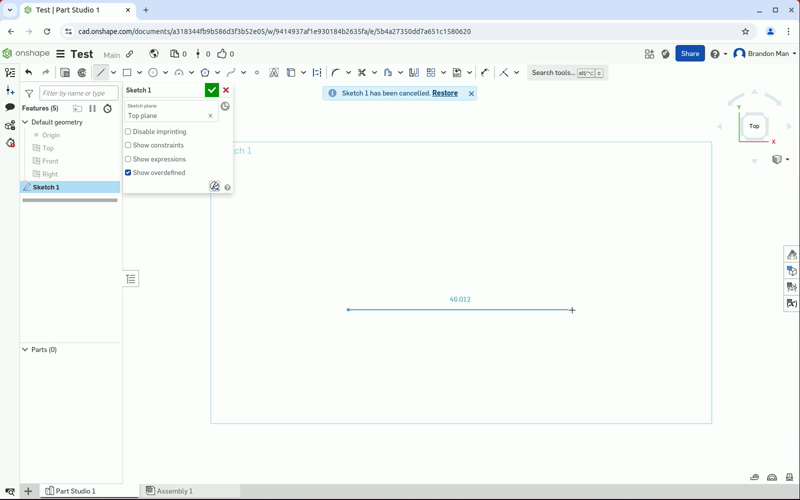
click(572, 309)
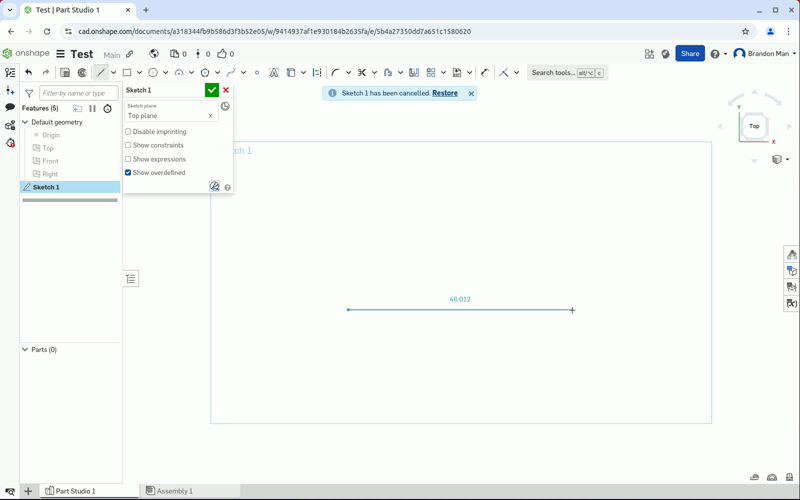
key_up(shift)
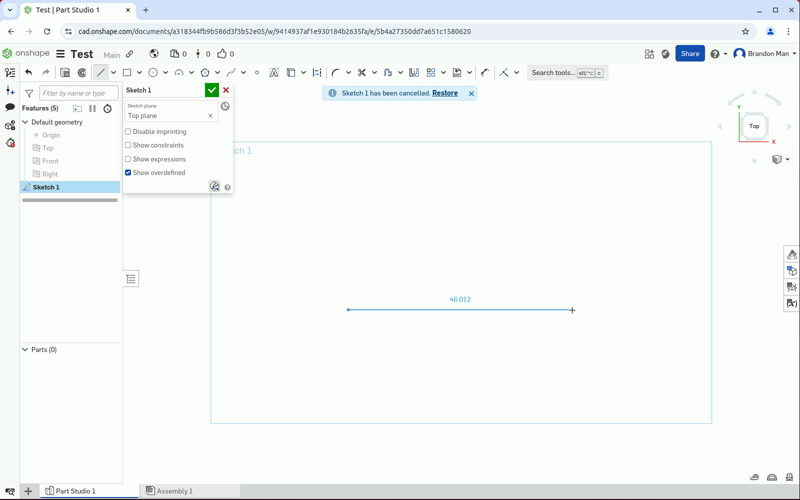
key_down(shift)
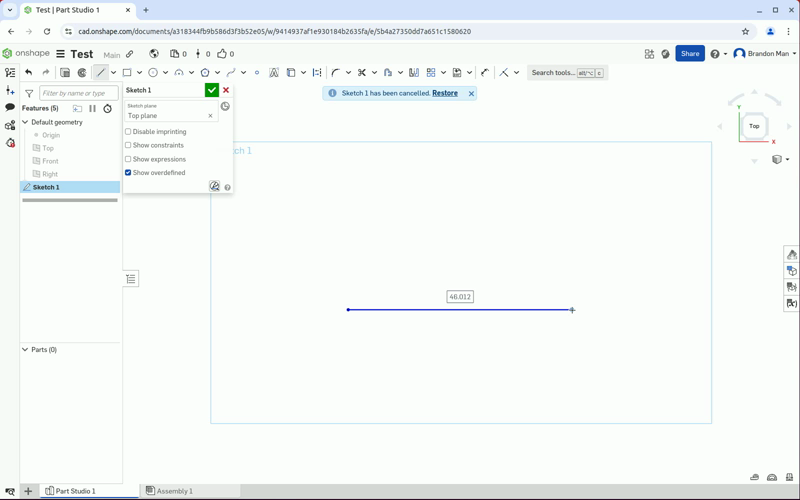
mouse_move(589, 309)
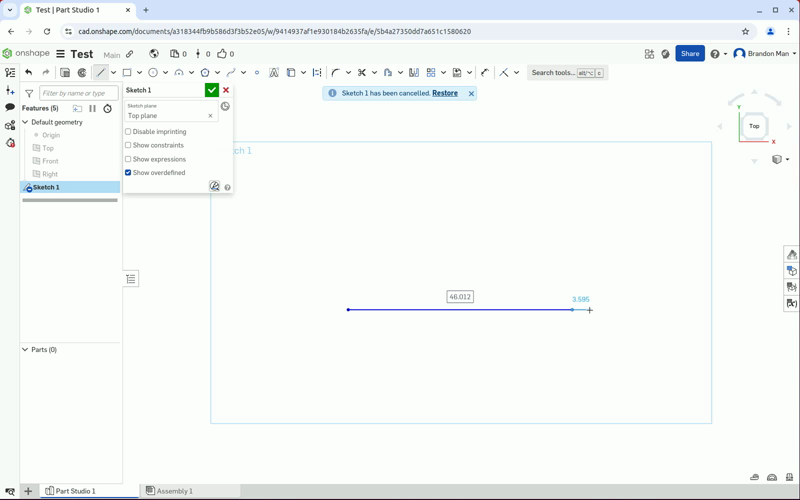
mouse_move(572, 258)
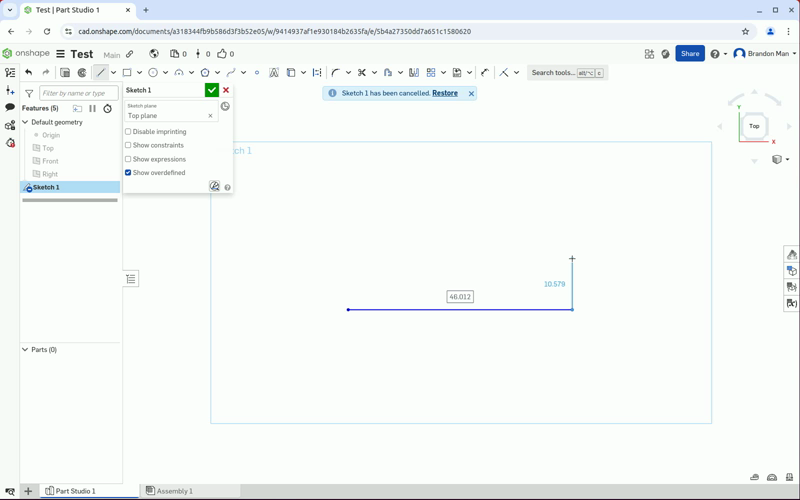
click(572, 258)
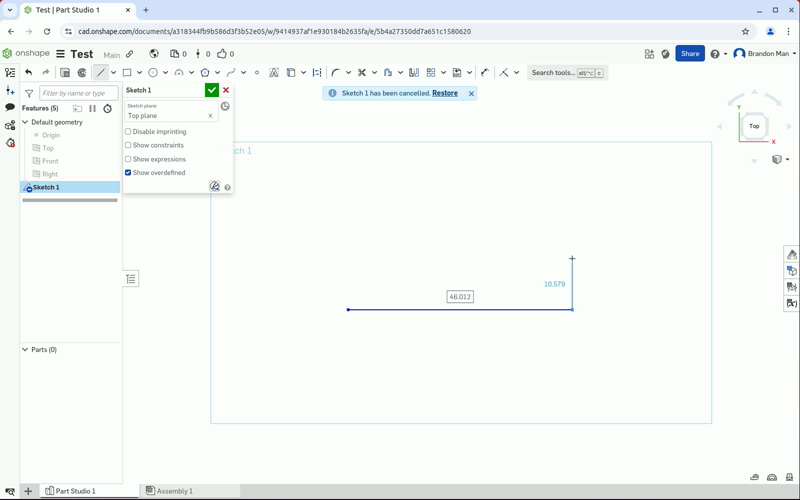
key_up(shift)
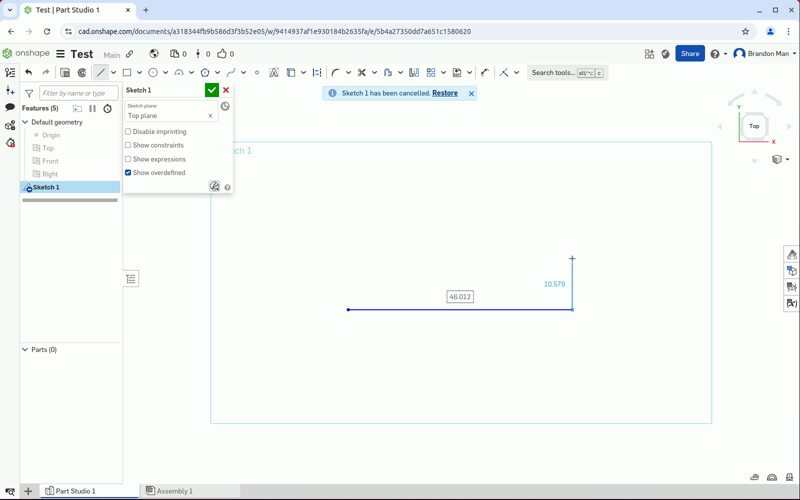
key_down(shift)
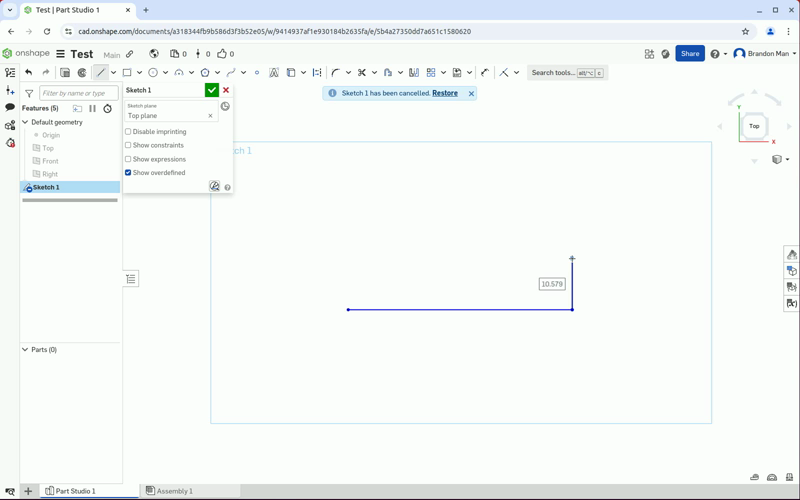
mouse_move(348, 258)
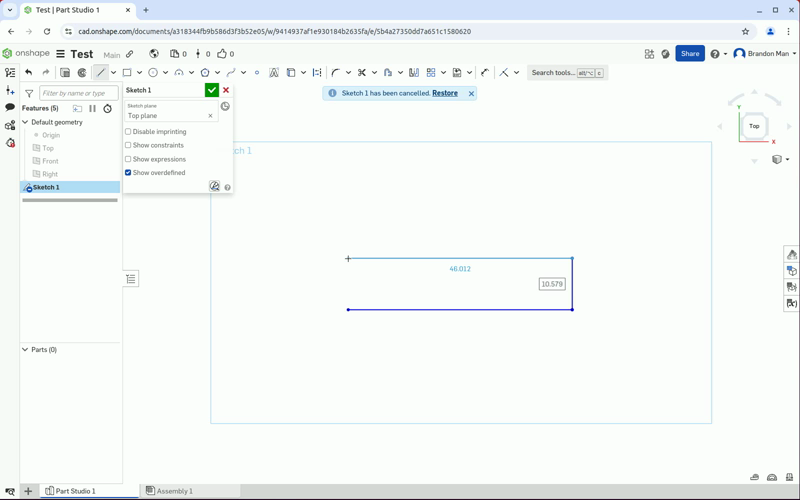
click(348, 258)
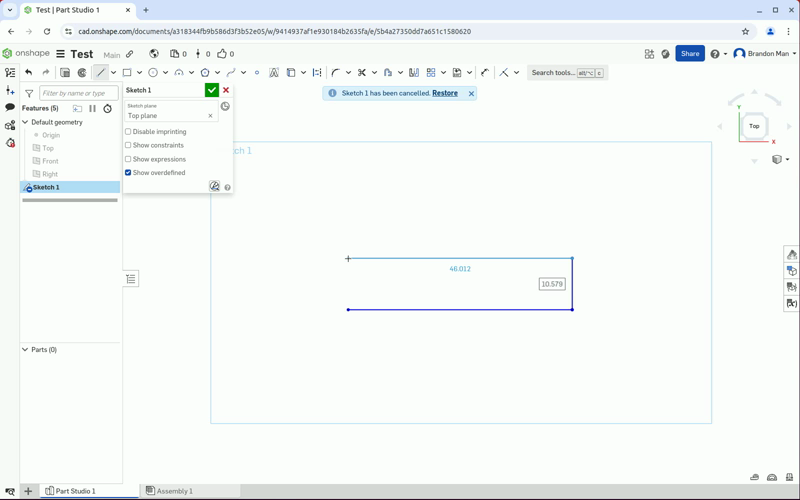
key_up(shift)
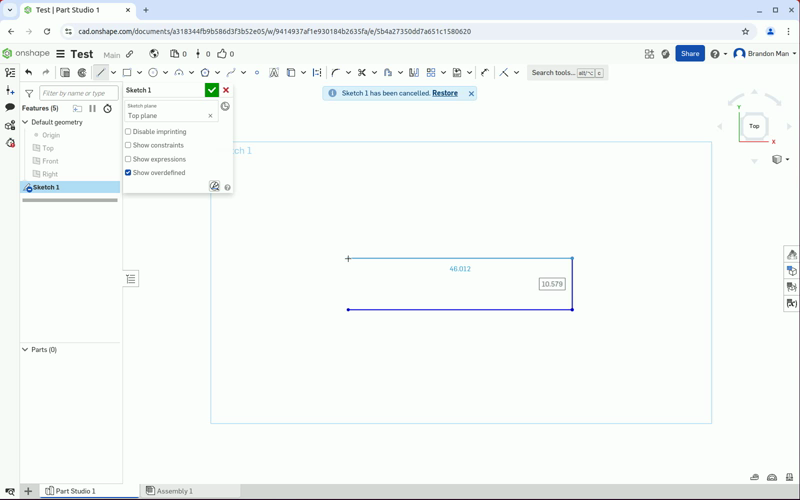
mouse_move(378, 258)
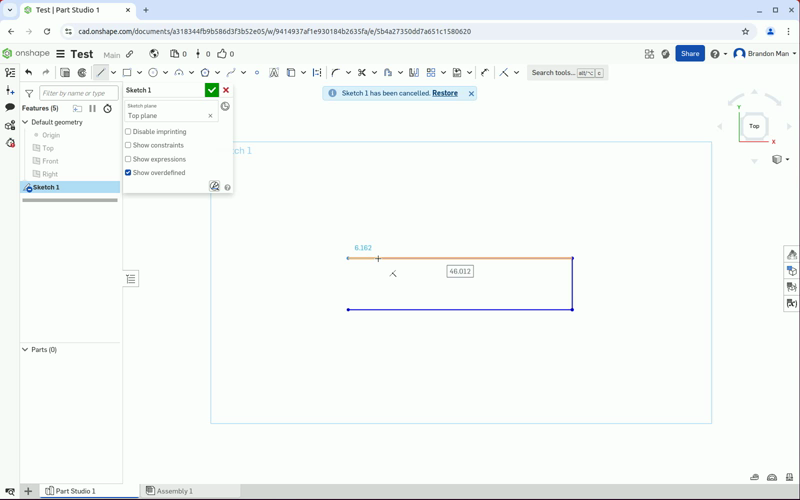
key_down(shift)
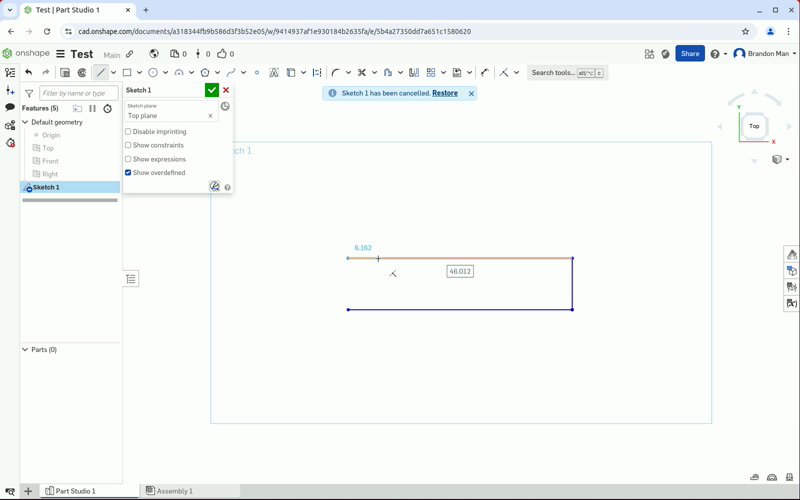
mouse_move(348, 309)
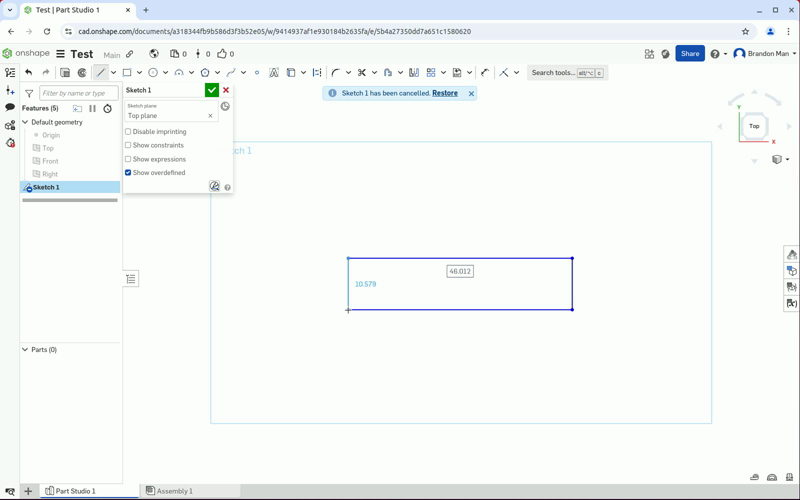
key_up(shift)
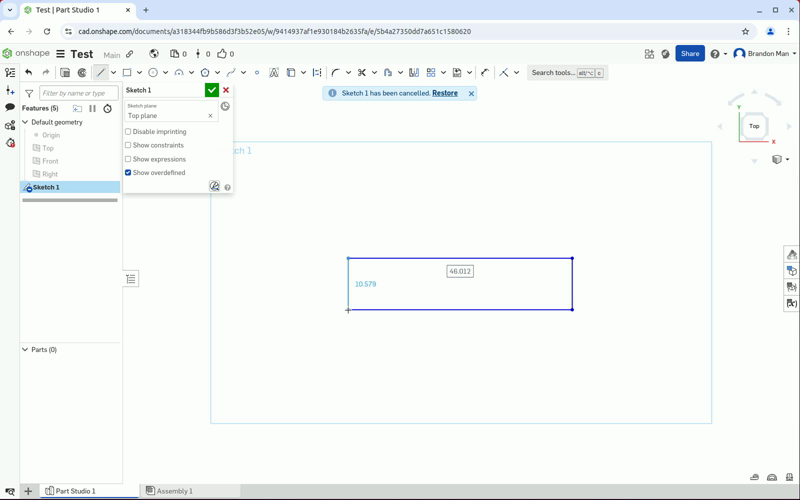
click(348, 309)
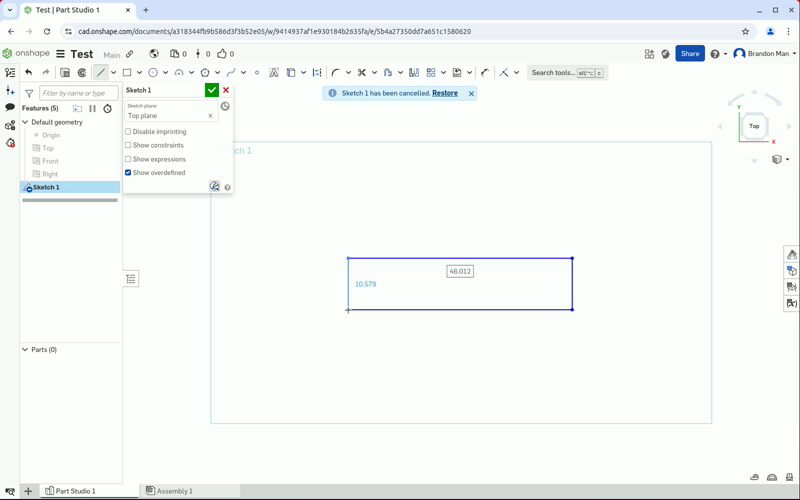
key(esc)
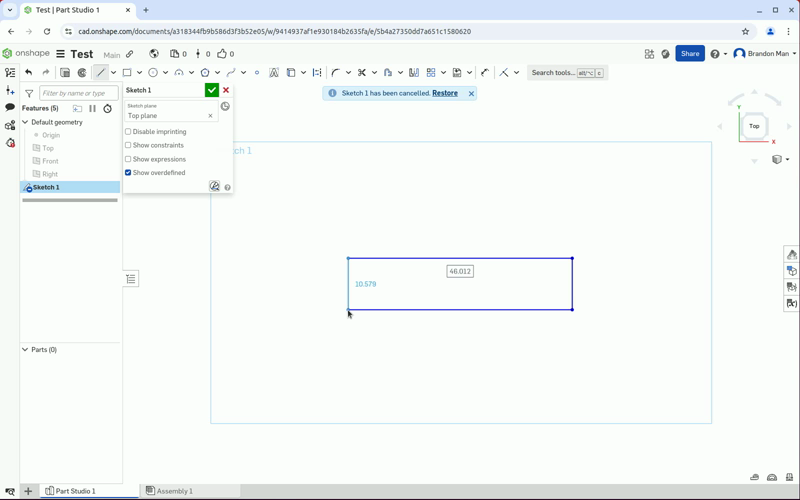
mouse_move(561, 288)
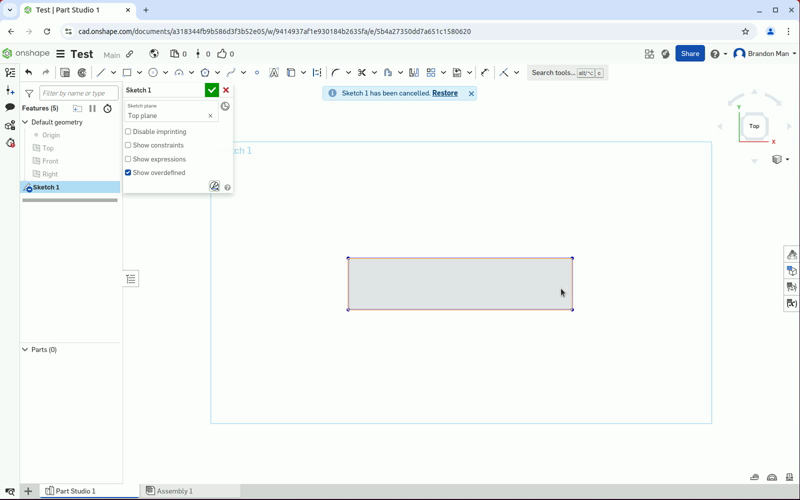
click(561, 288)
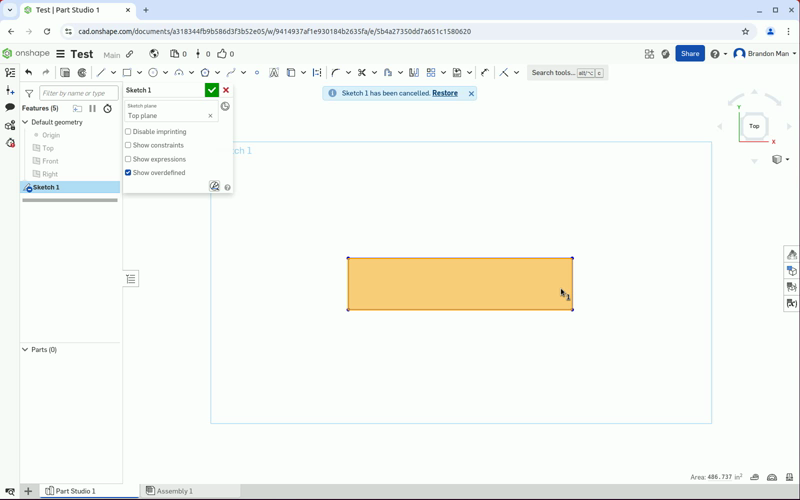
mouse_move(73, 352)
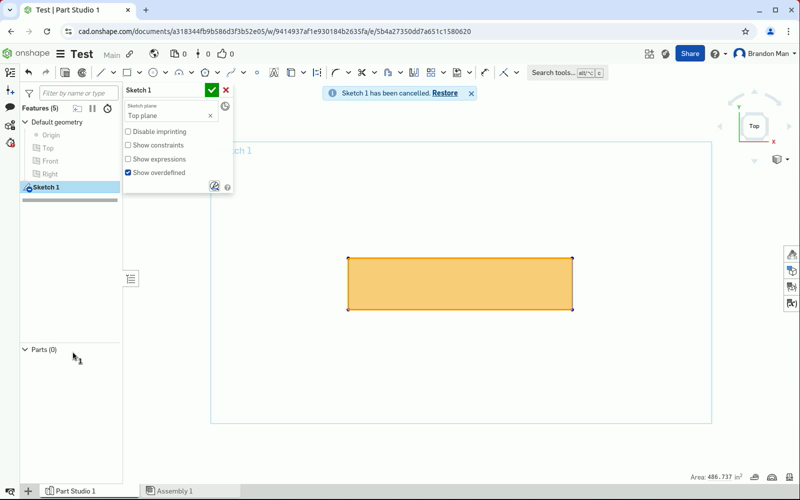
key(shift+y)
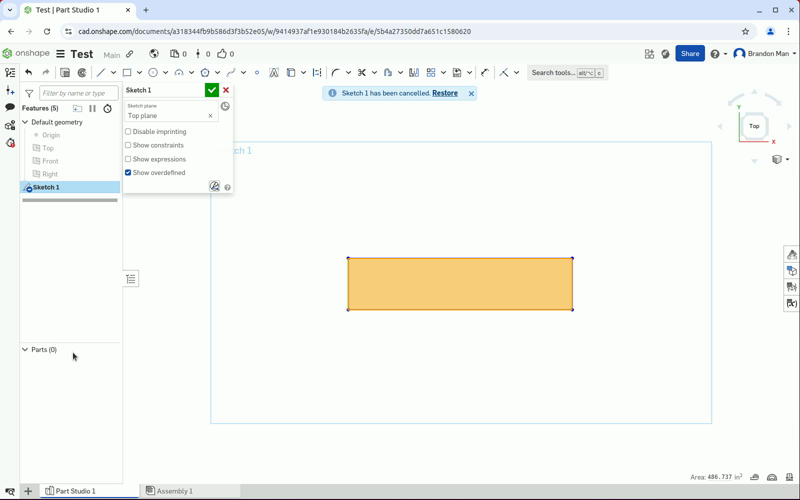
key(shift+e)
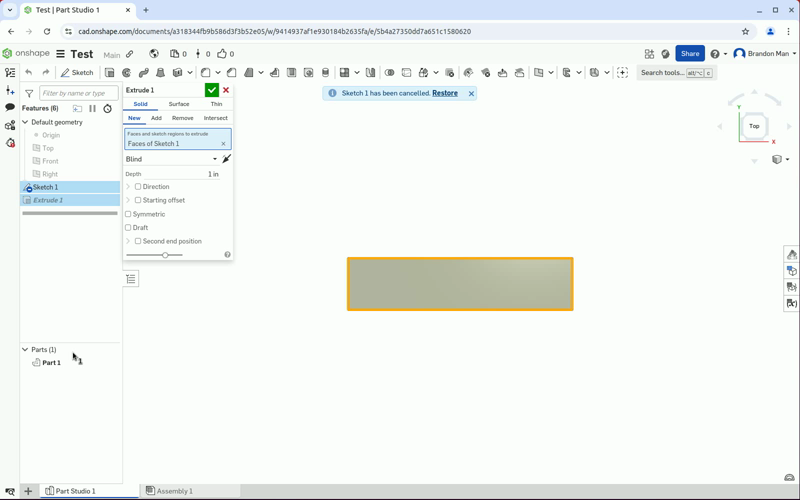
mouse_move(143, 106)
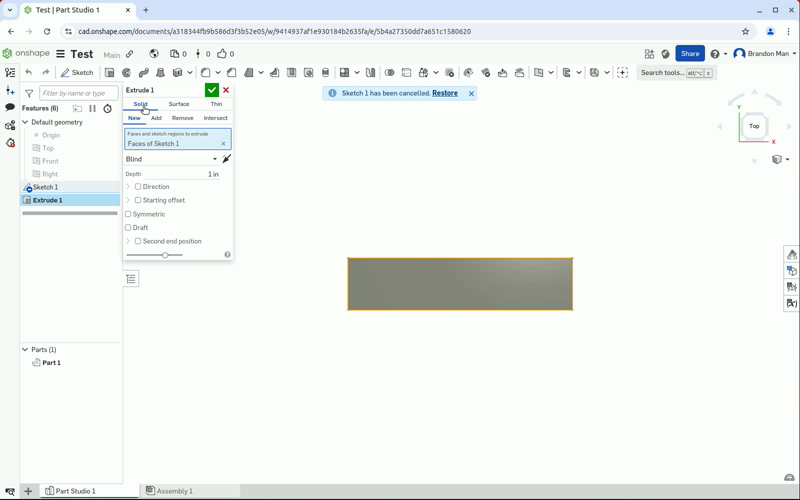
click(143, 106)
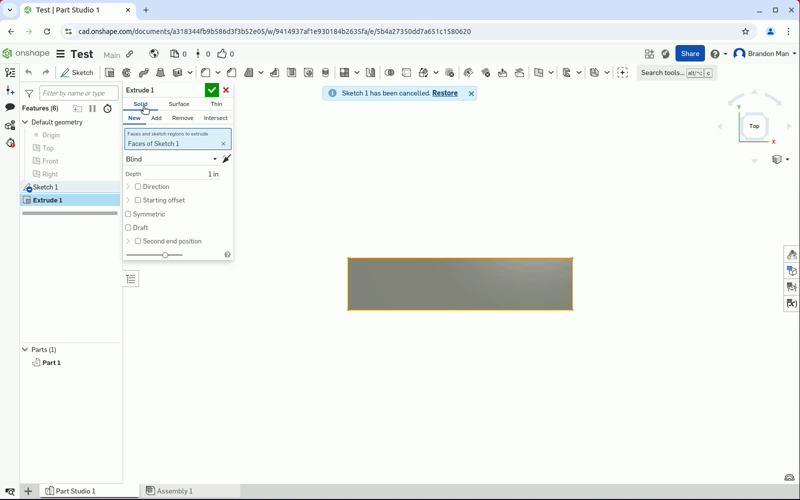
mouse_move(137, 120)
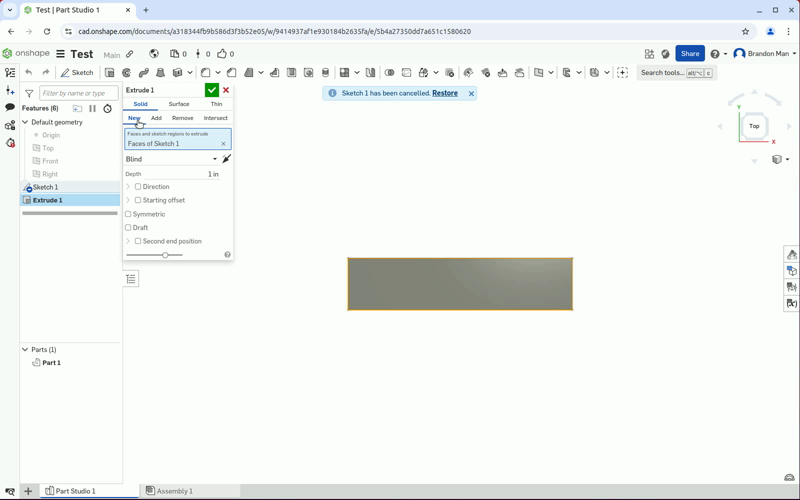
click(137, 120)
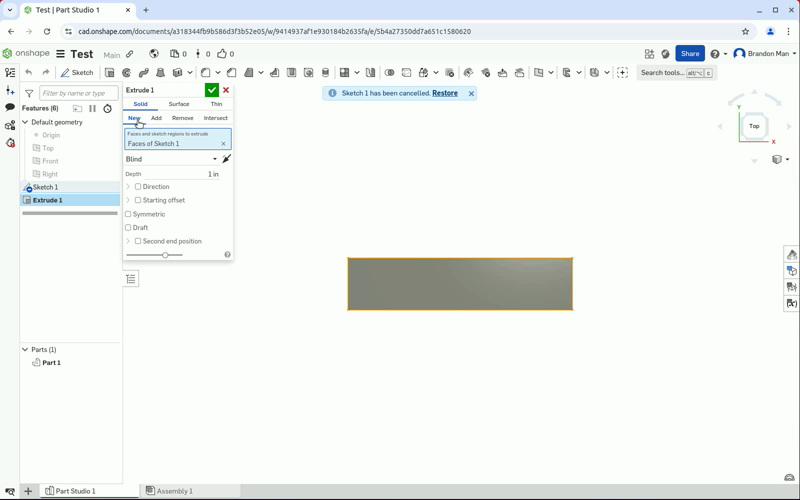
key(tab, 4)
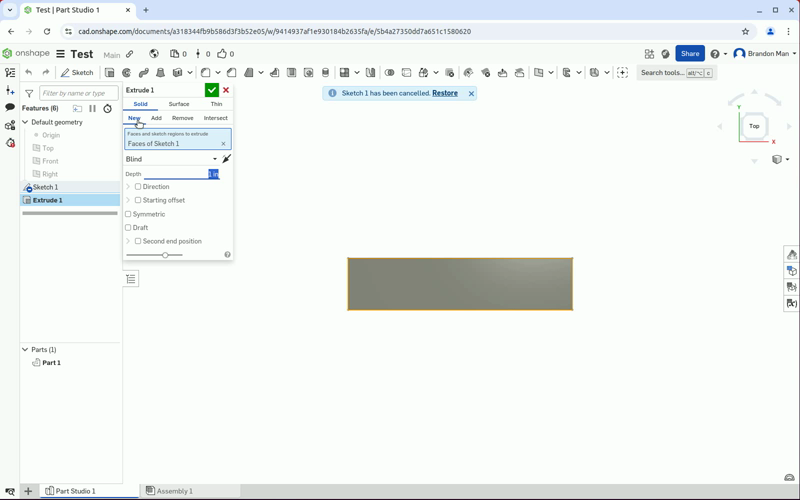
text(0.241)
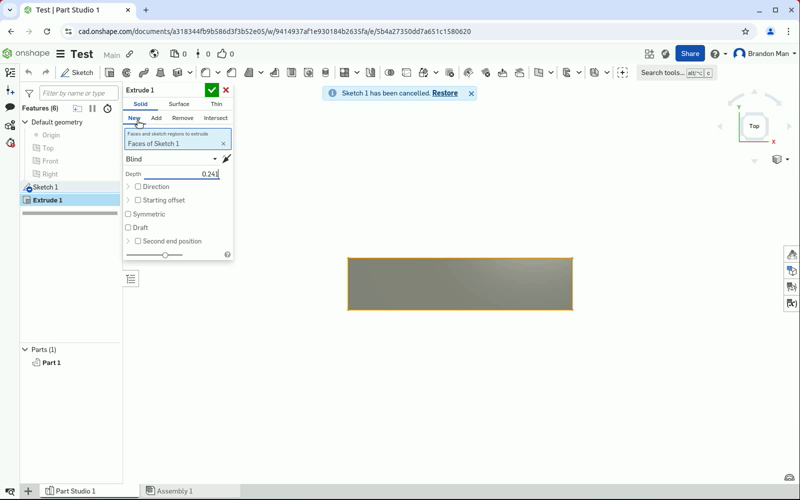
key(enter)
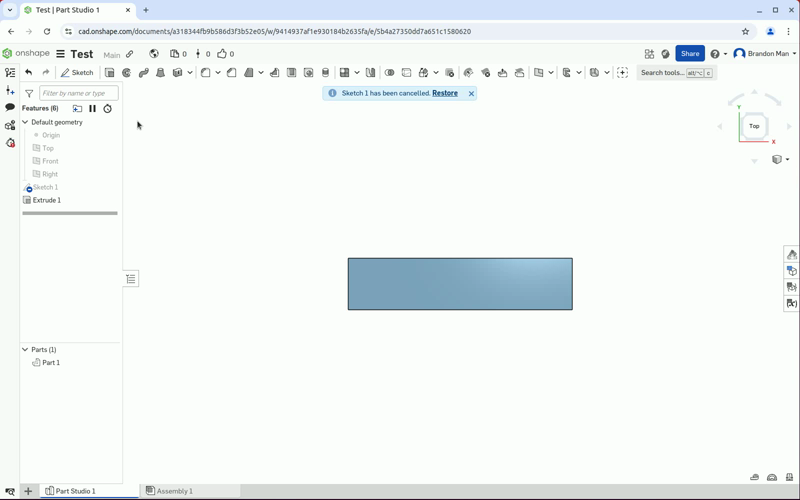
key(shift+h)
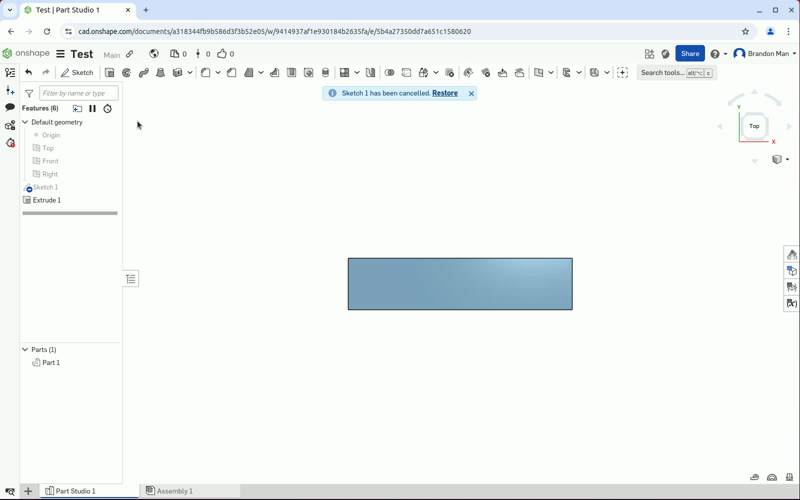
key(shift+h)
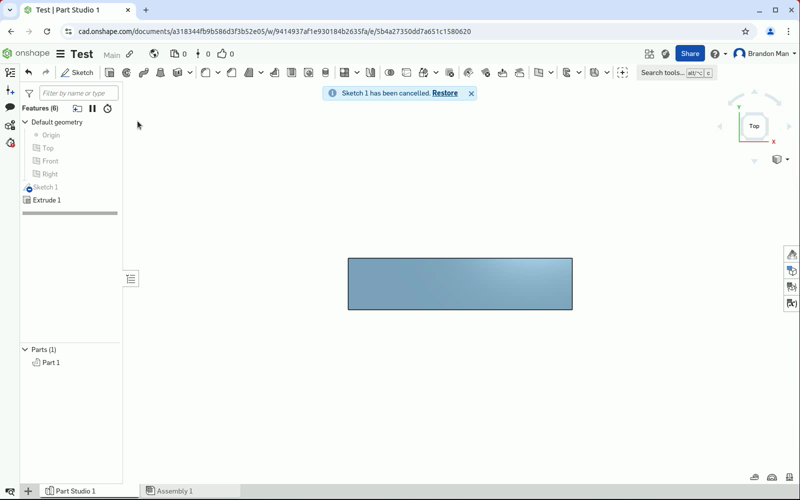
mouse_move(73, 189)
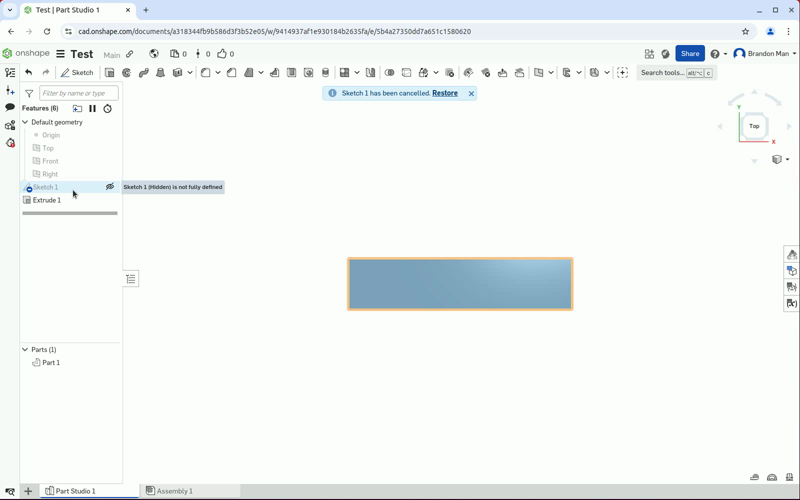
click(73, 189)
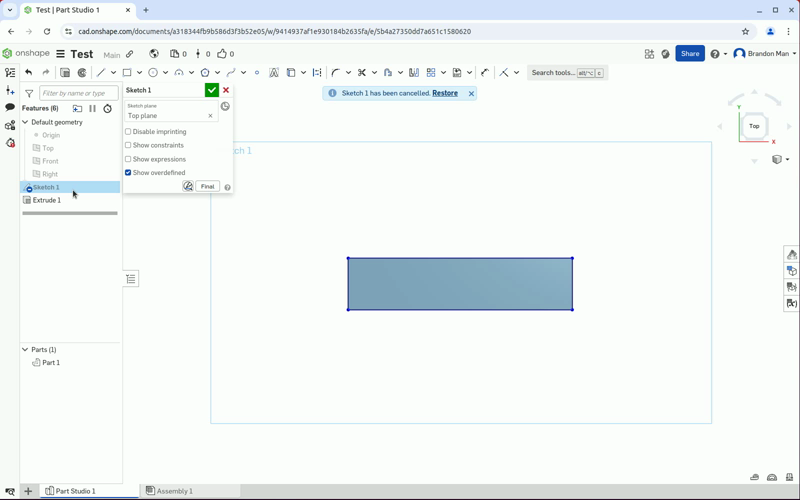
mouse_move(229, 92)
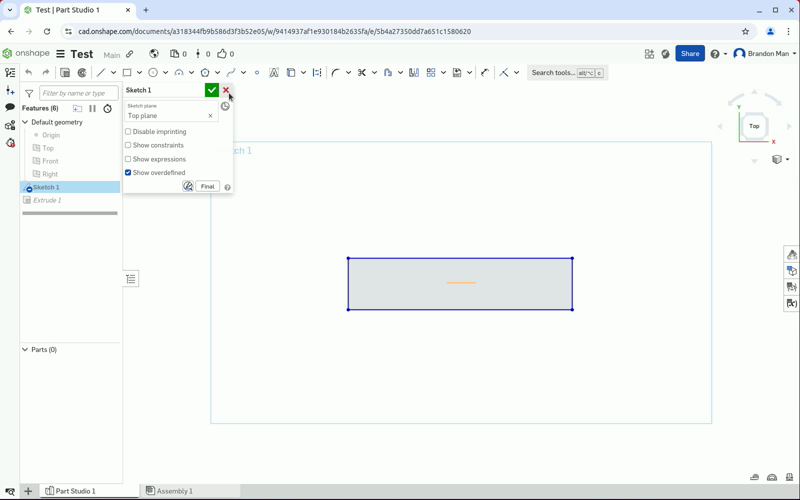
click(229, 92)
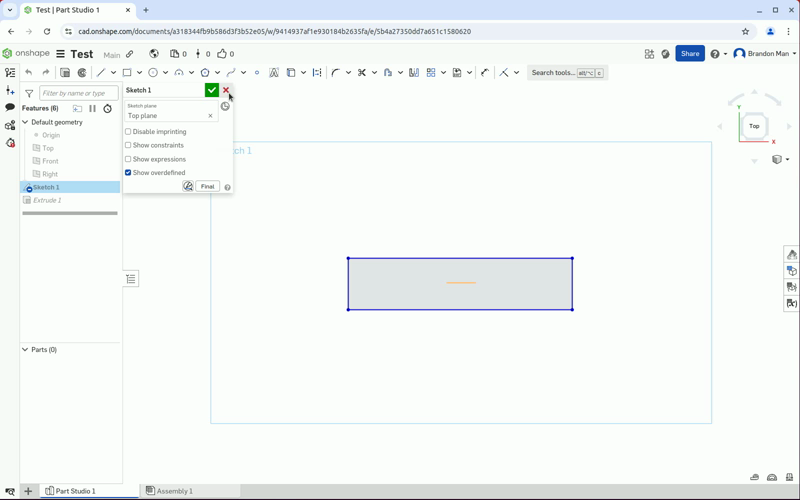
key(shift+s)
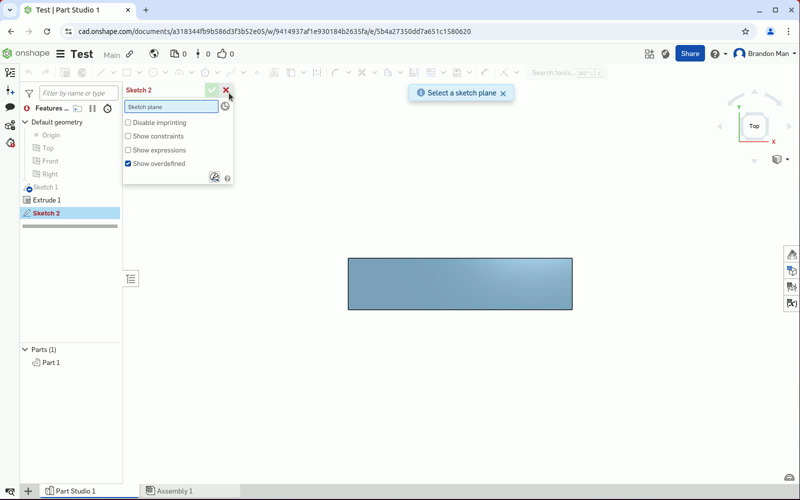
mouse_move(73, 150)
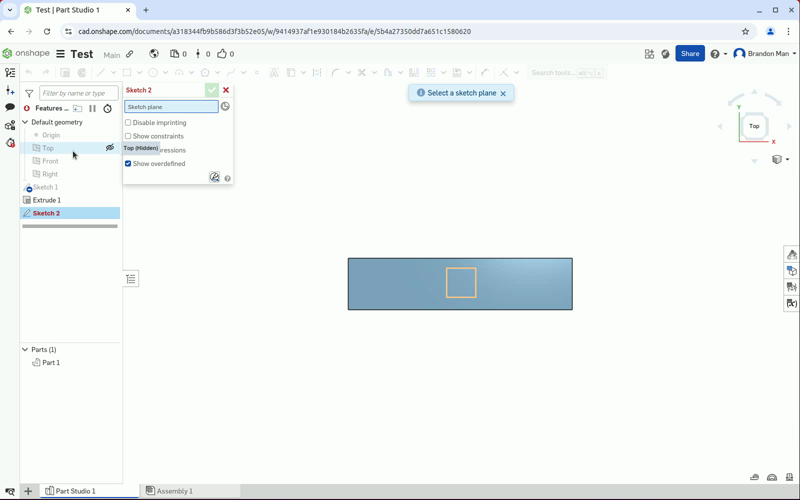
click(73, 150)
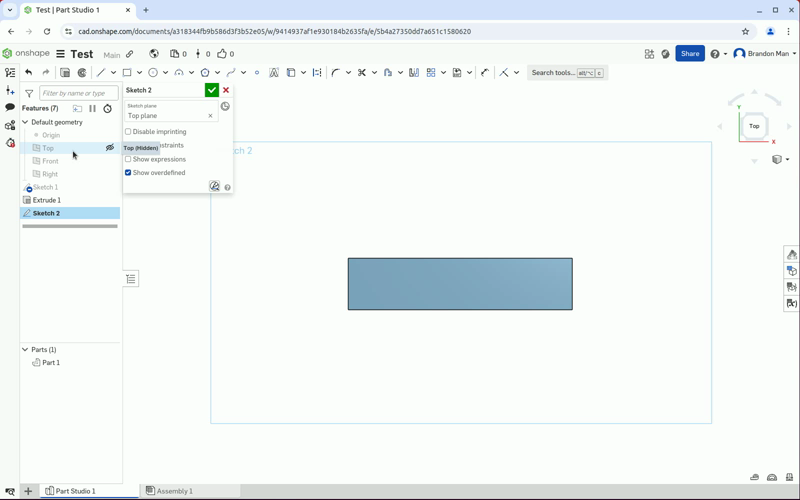
mouse_move(73, 352)
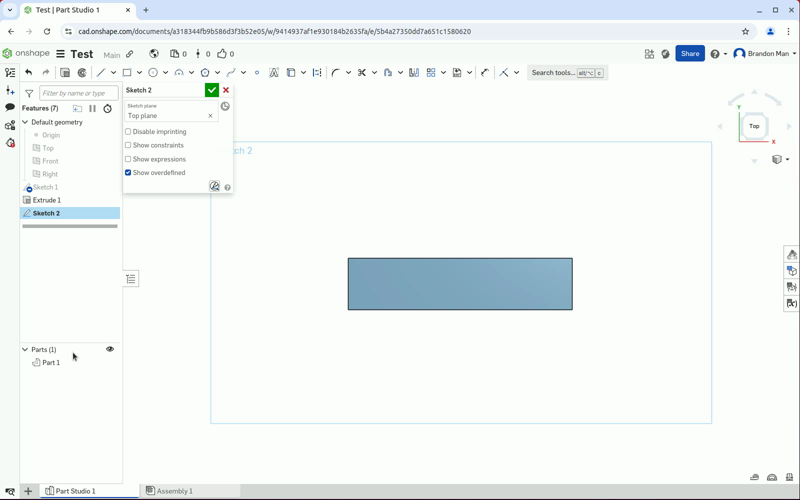
key(y)
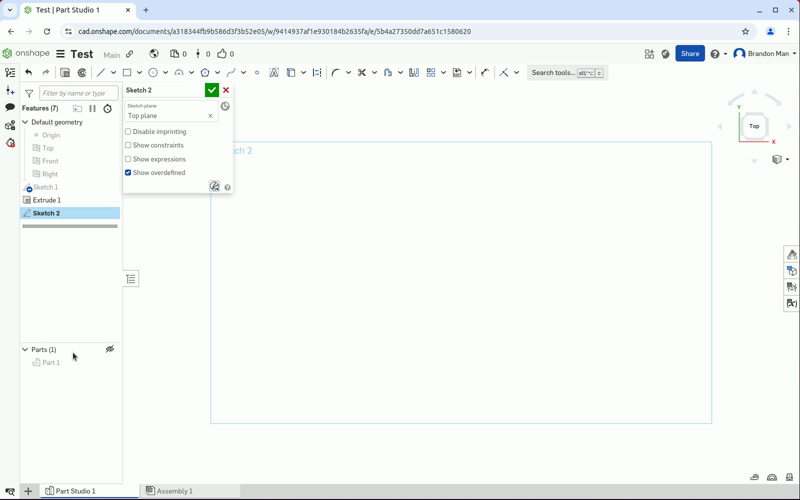
key(l)
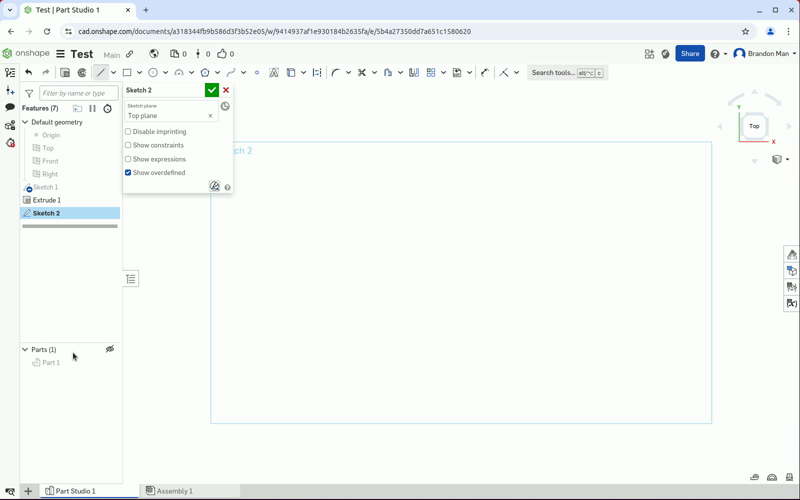
key_down(shift)
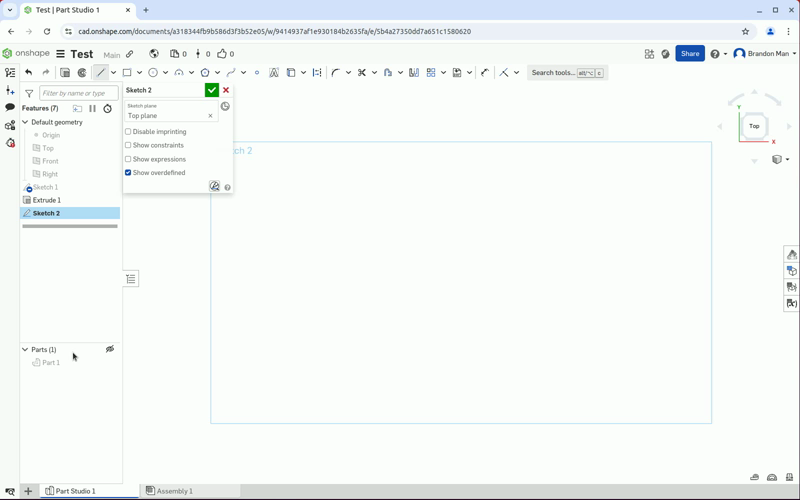
mouse_move(384, 335)
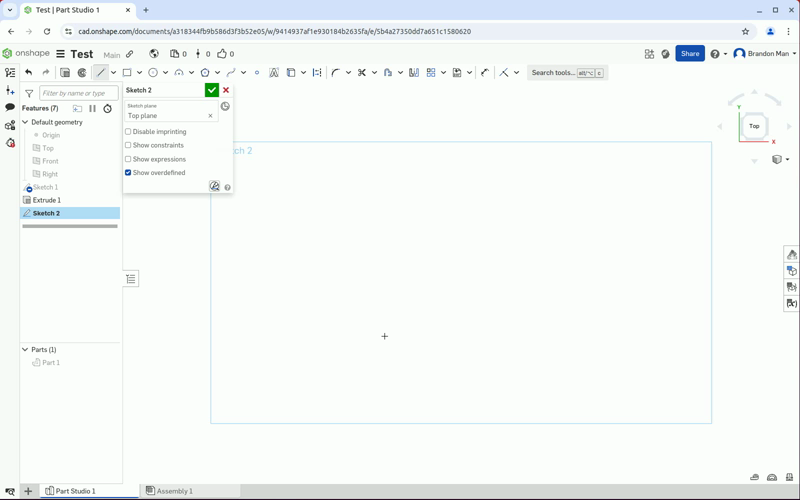
click(384, 335)
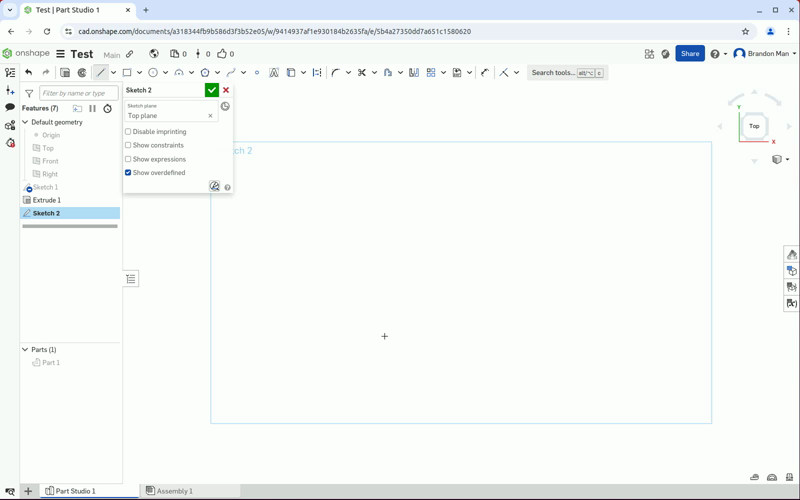
key_up(shift)
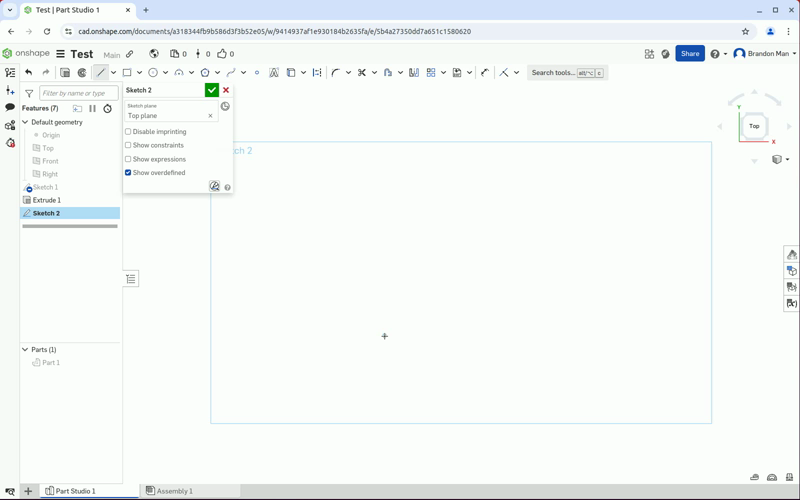
key_down(shift)
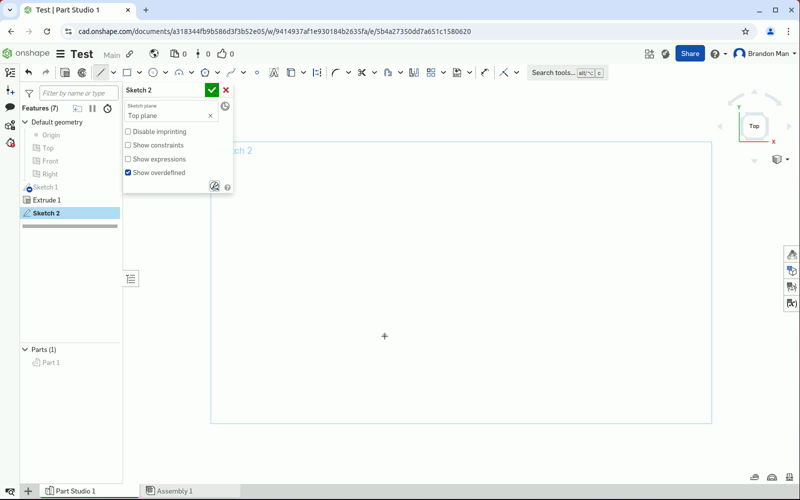
mouse_move(414, 335)
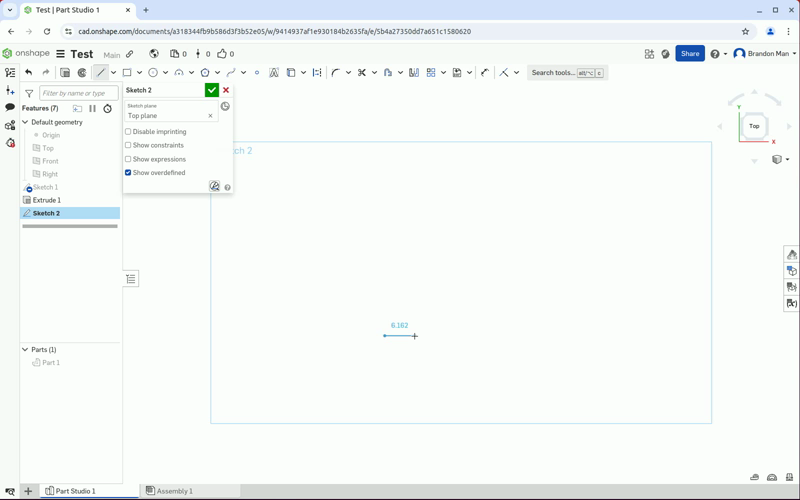
mouse_move(391, 335)
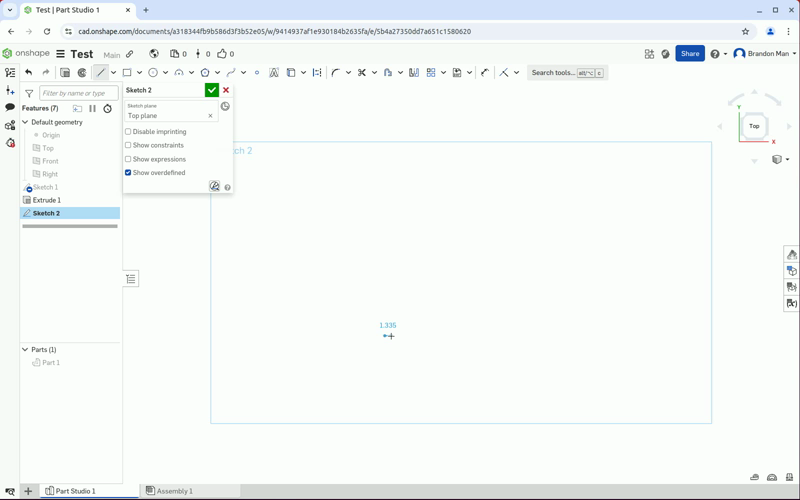
scroll(6)
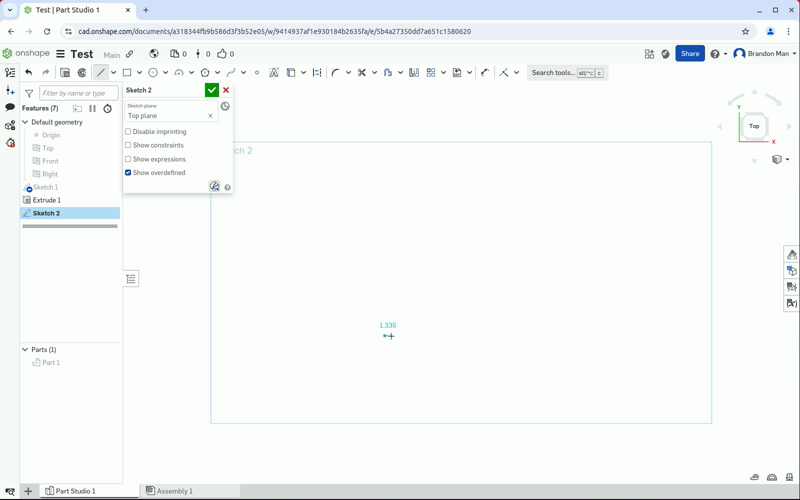
scroll(6)
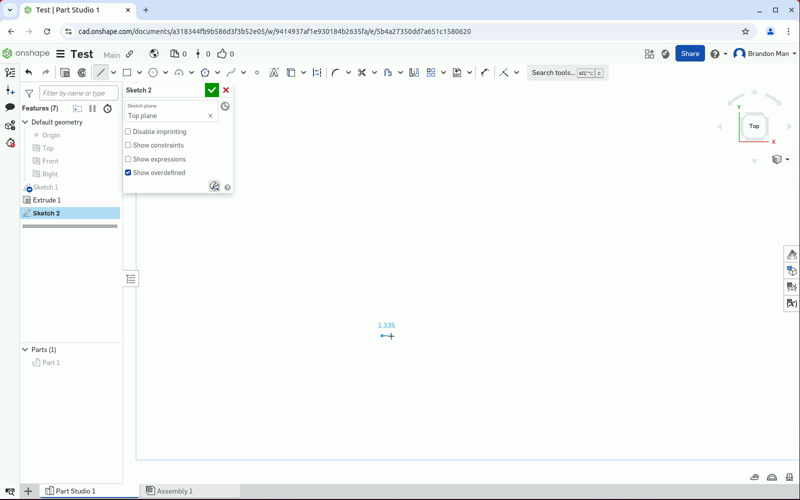
scroll(6)
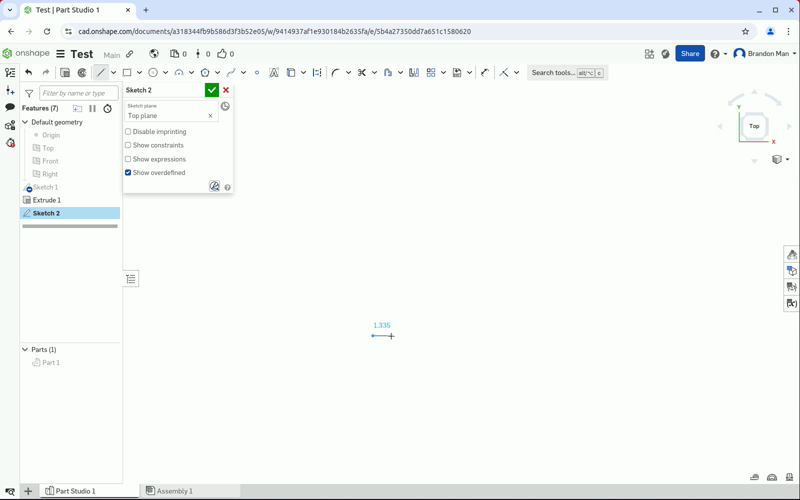
scroll(6)
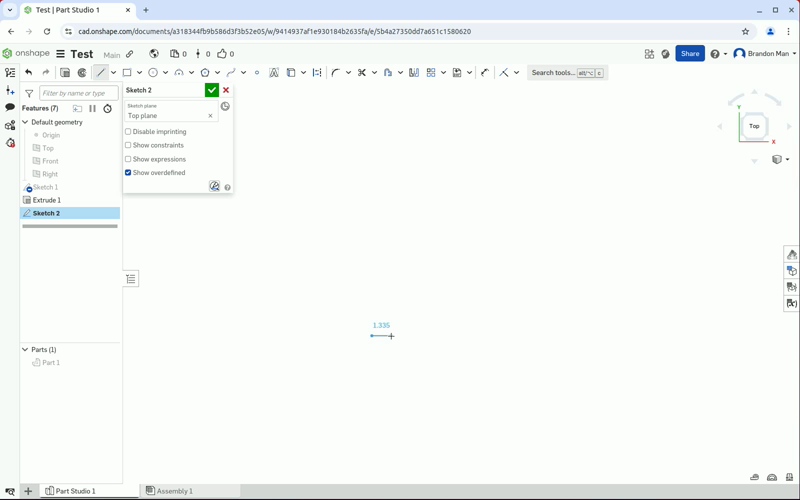
scroll(6)
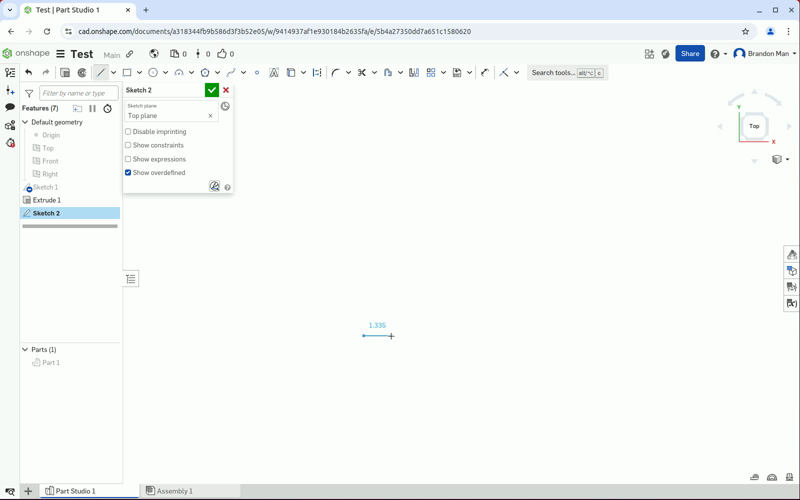
scroll(6)
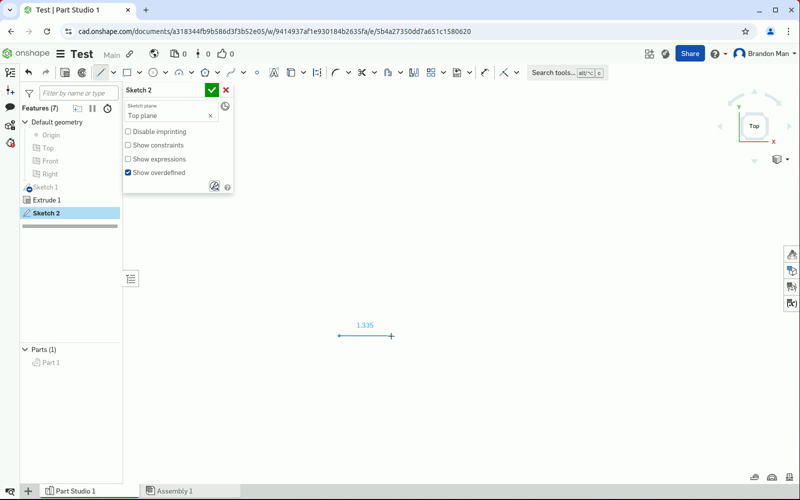
scroll(6)
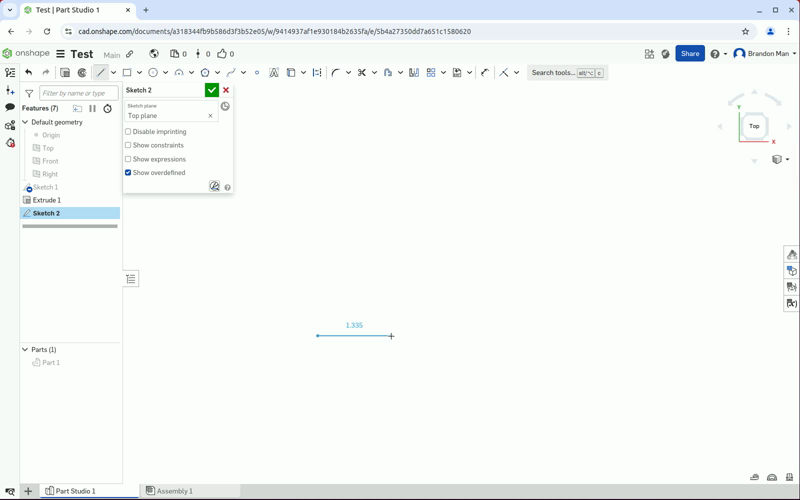
click(391, 335)
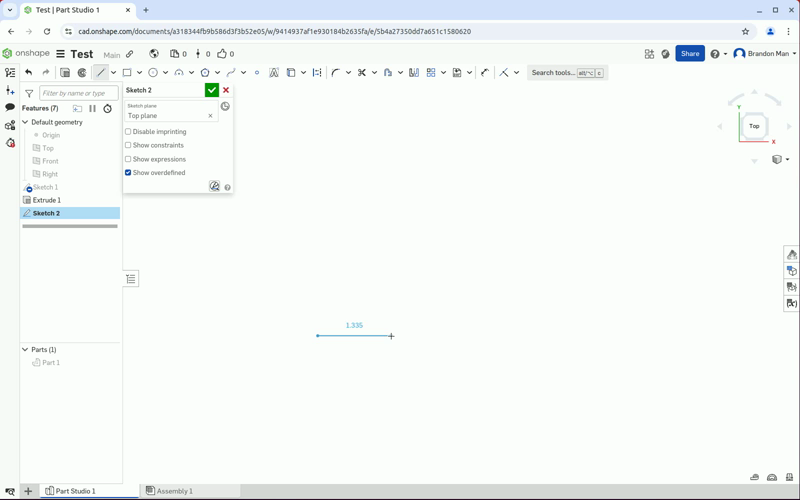
scroll(-6)
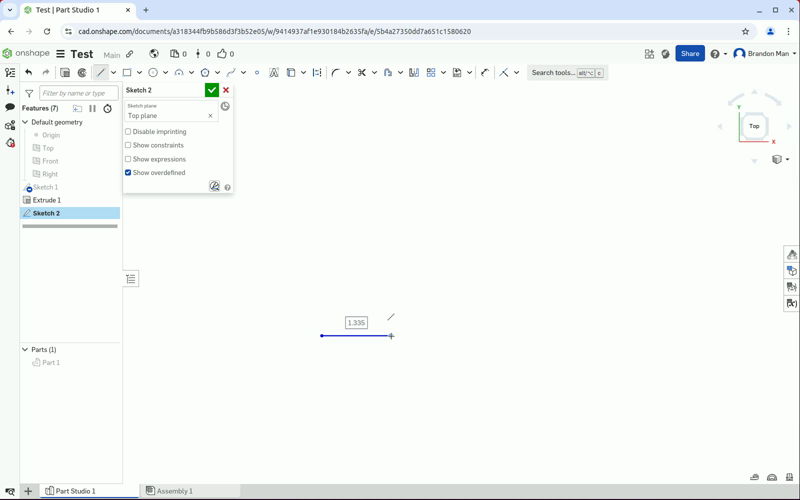
scroll(-6)
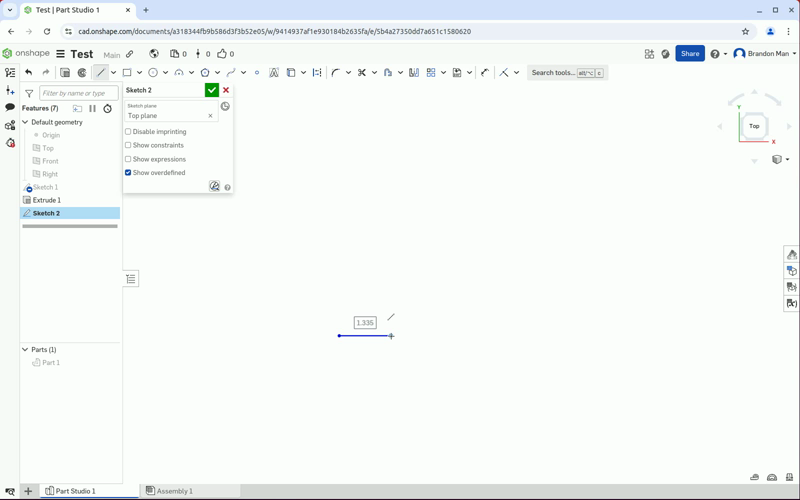
scroll(-6)
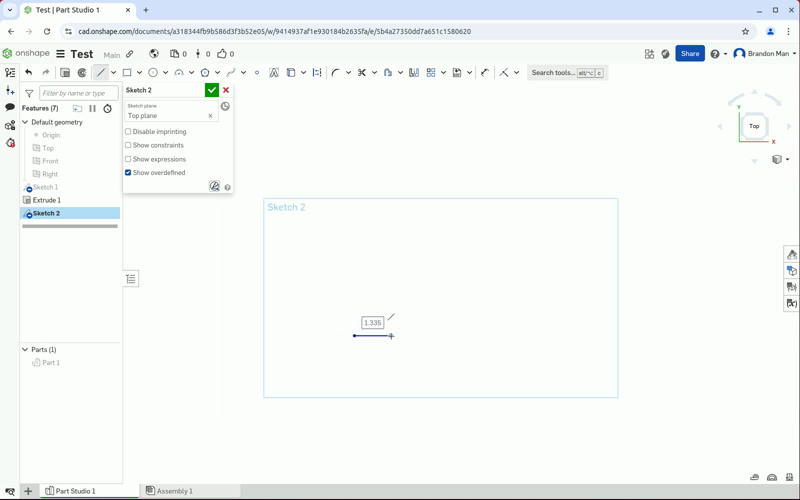
scroll(-6)
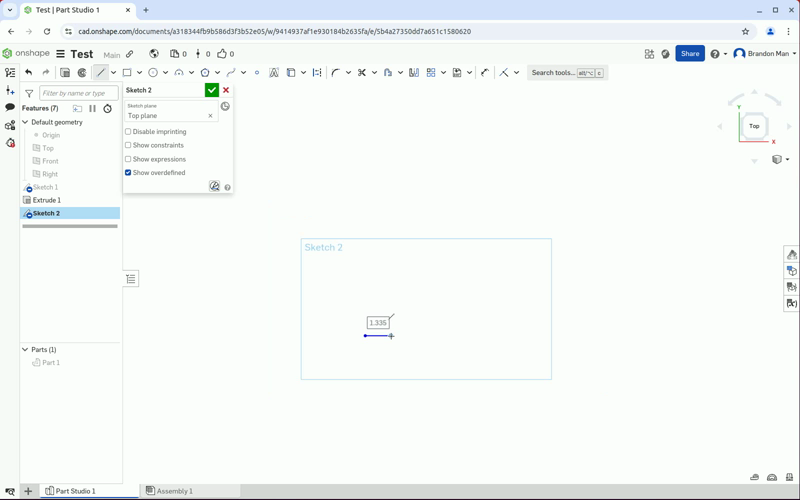
scroll(-6)
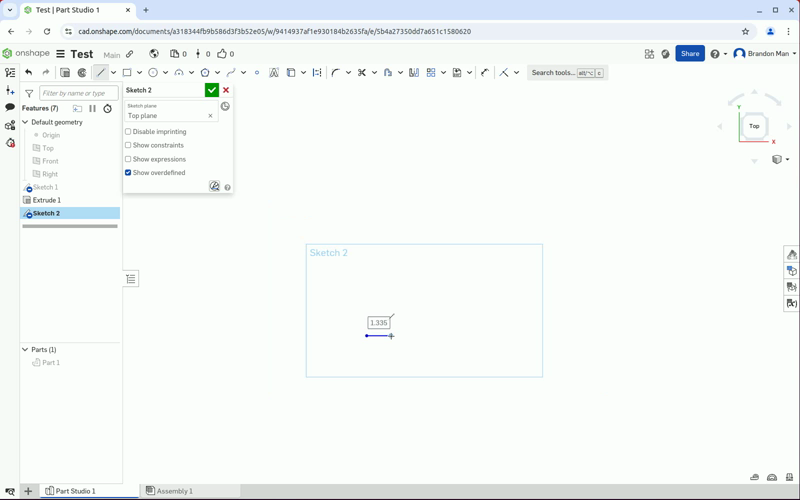
scroll(-6)
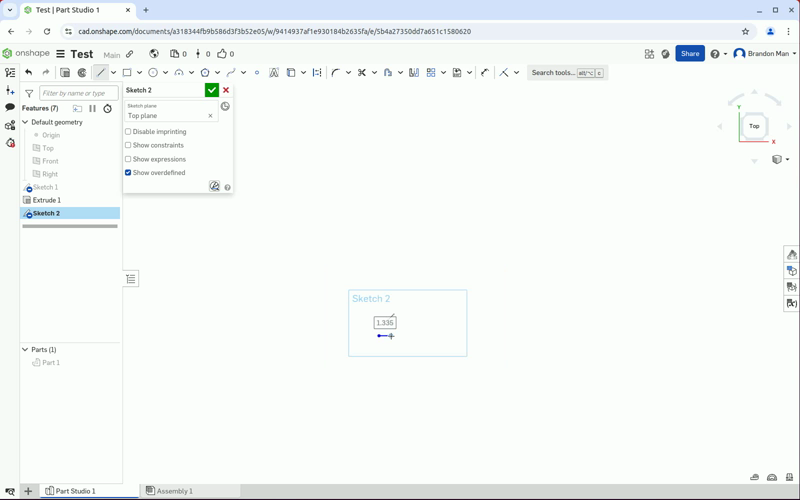
scroll(-6)
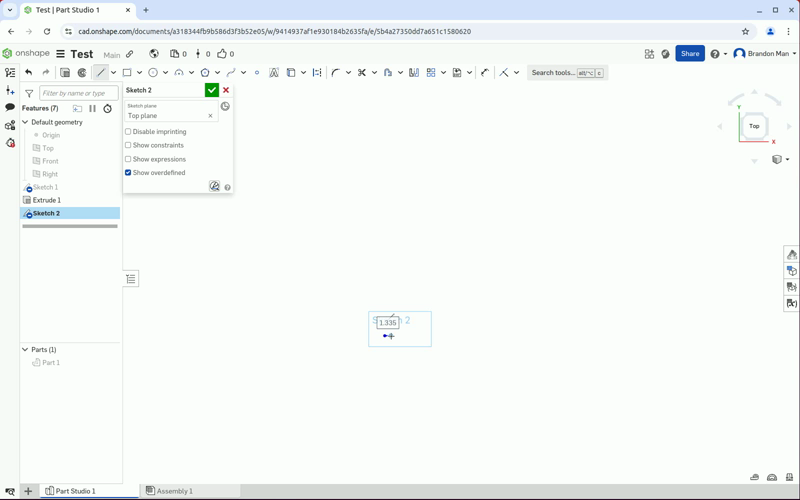
key_up(shift)
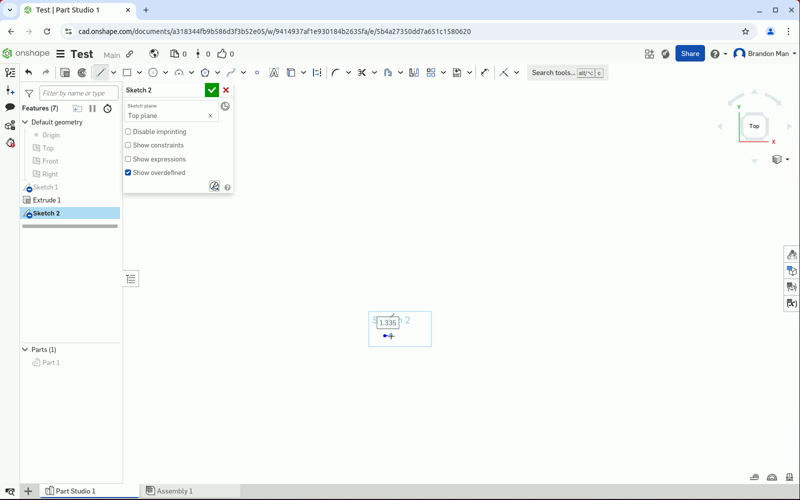
key_down(shift)
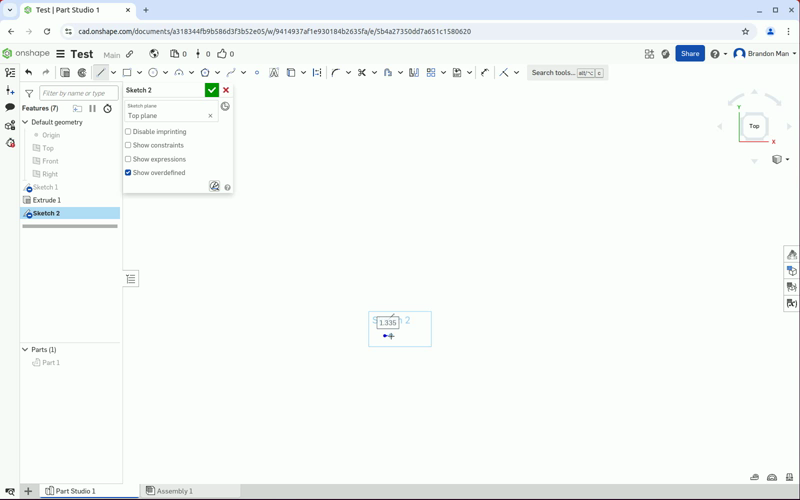
mouse_move(421, 335)
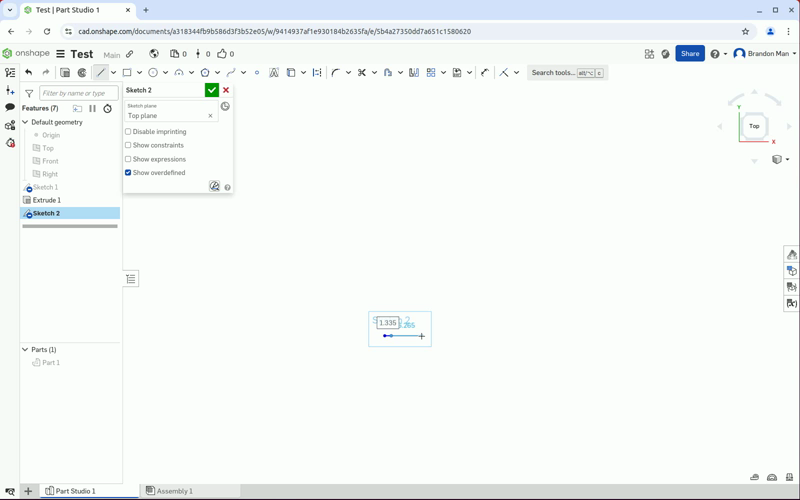
mouse_move(391, 328)
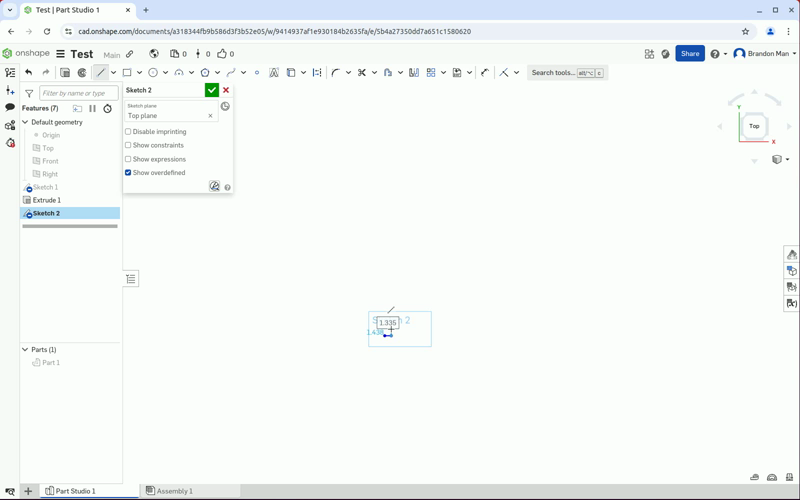
scroll(6)
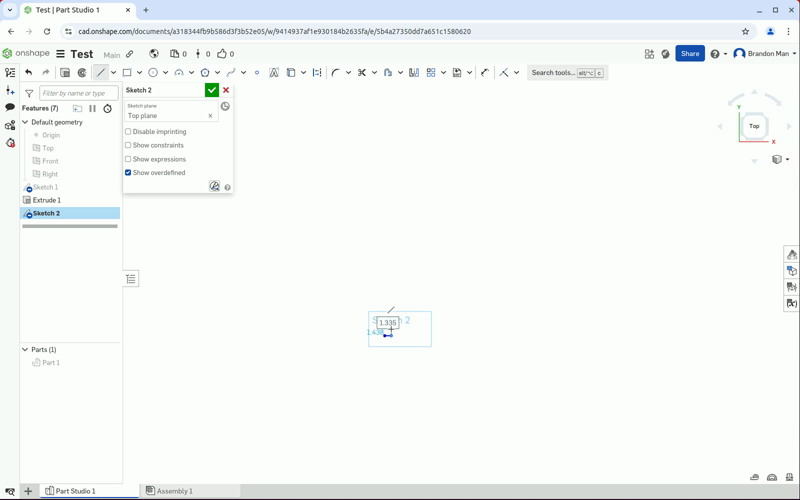
scroll(6)
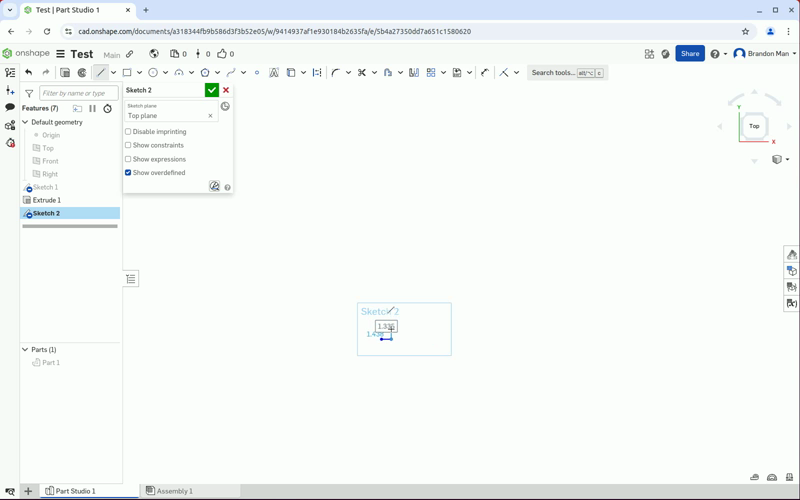
scroll(6)
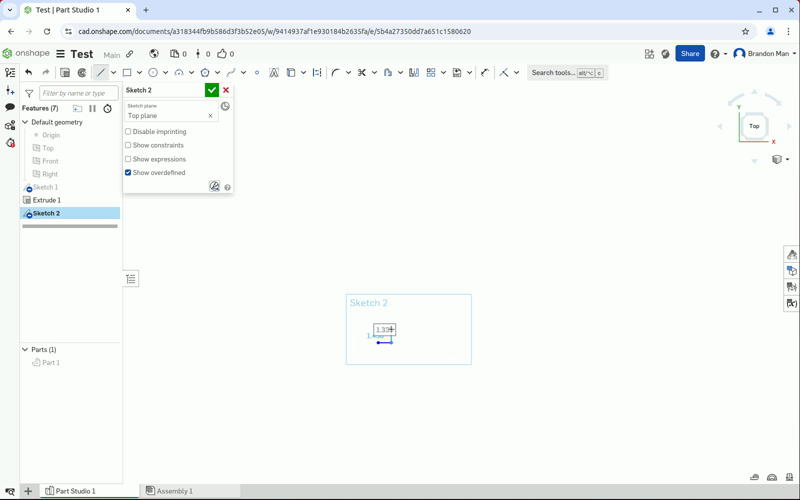
scroll(6)
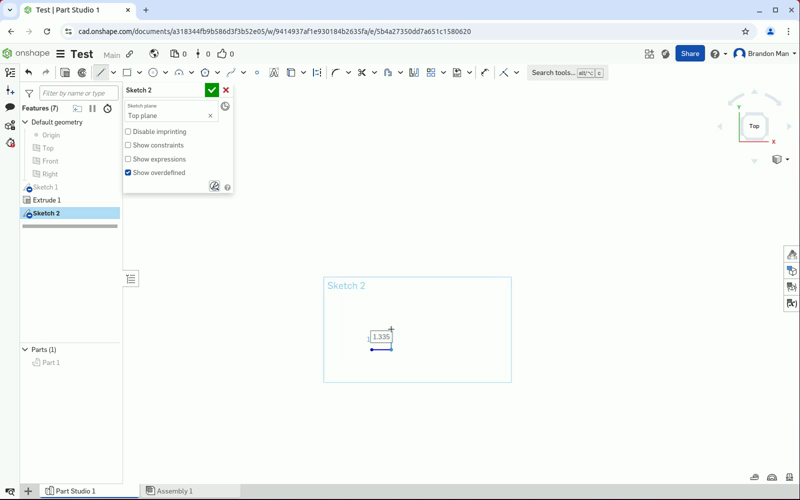
scroll(6)
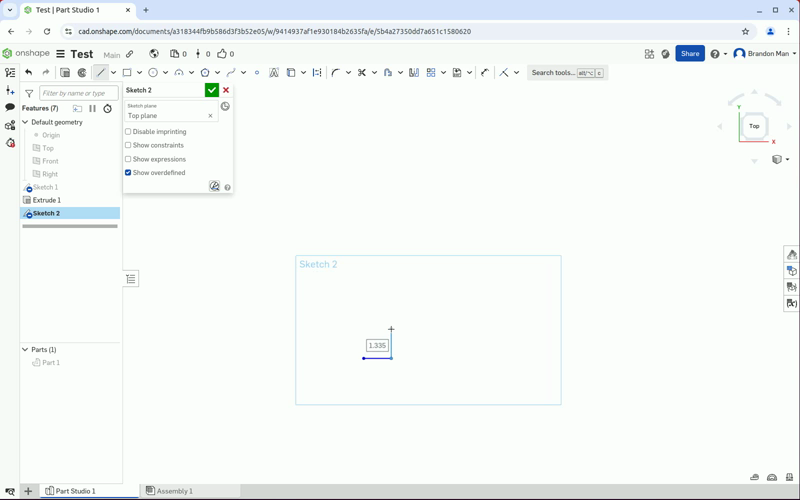
scroll(6)
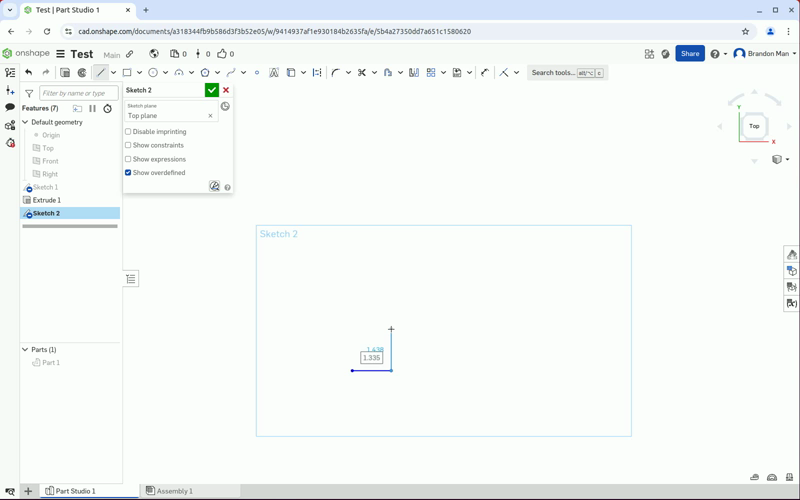
scroll(6)
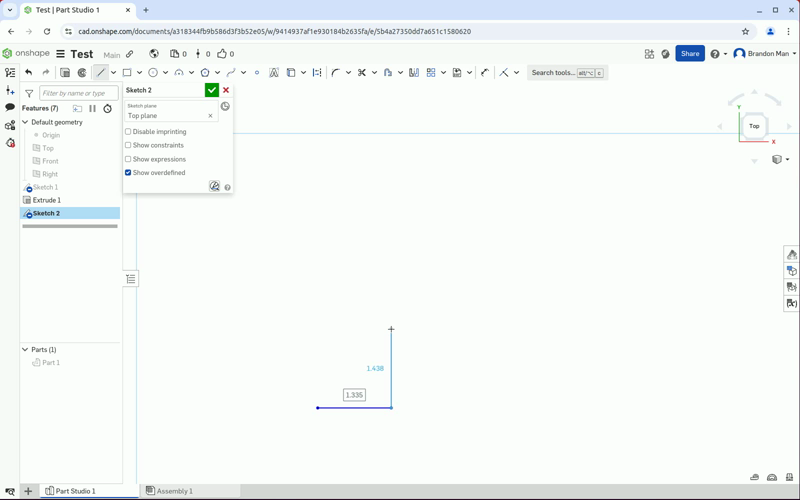
click(391, 328)
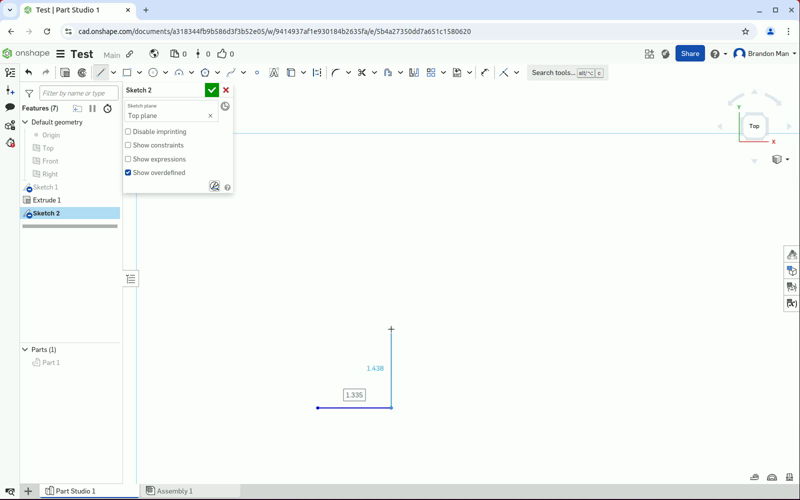
scroll(-6)
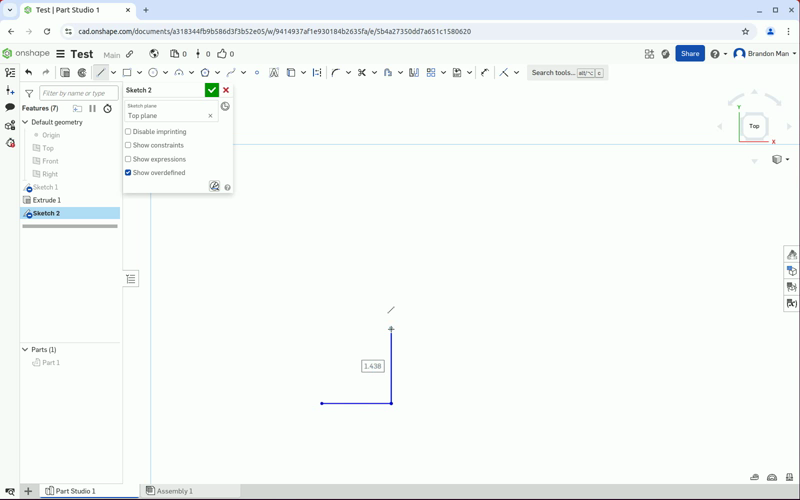
scroll(-6)
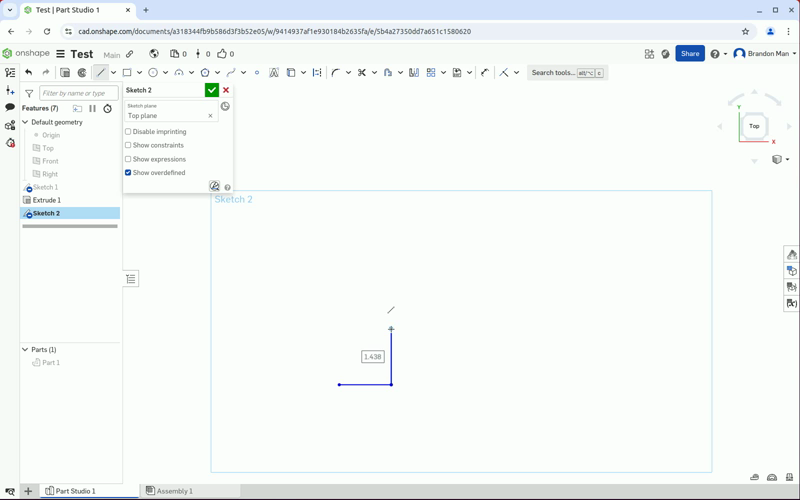
scroll(-6)
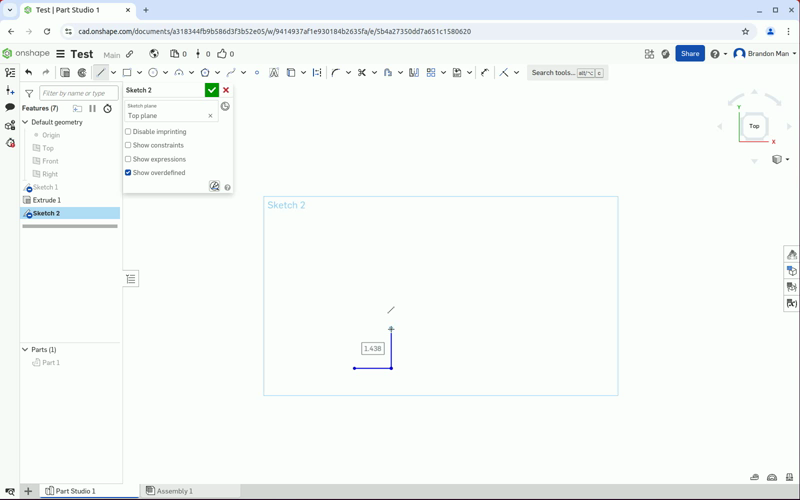
scroll(-6)
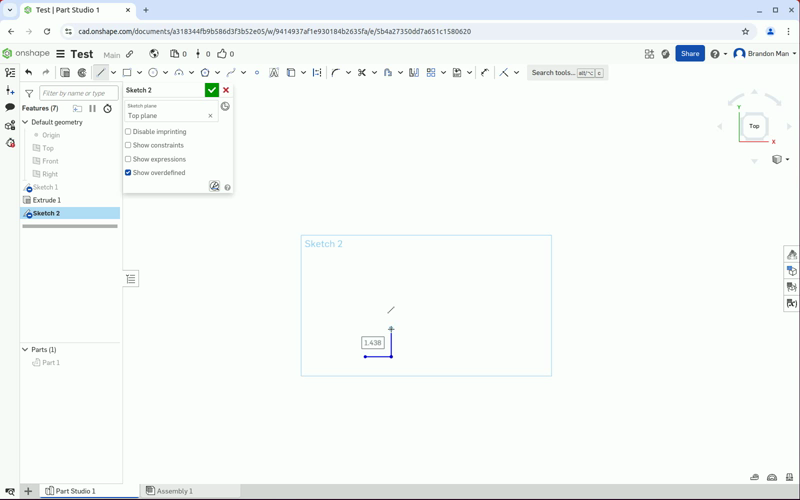
scroll(-6)
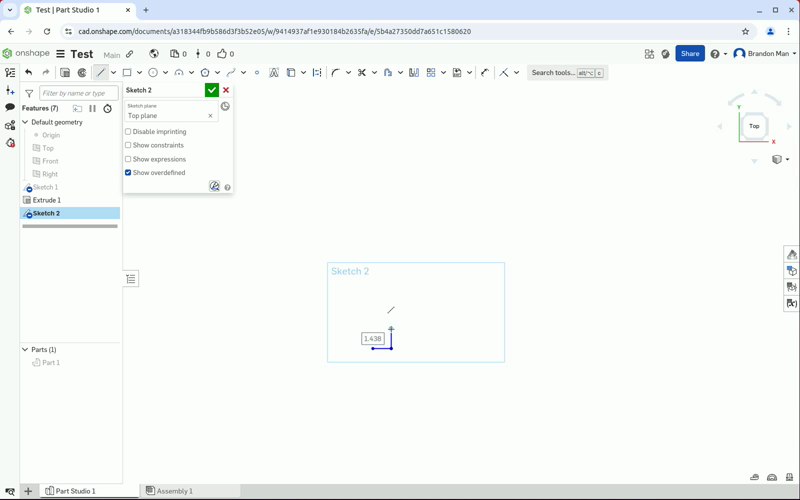
scroll(-6)
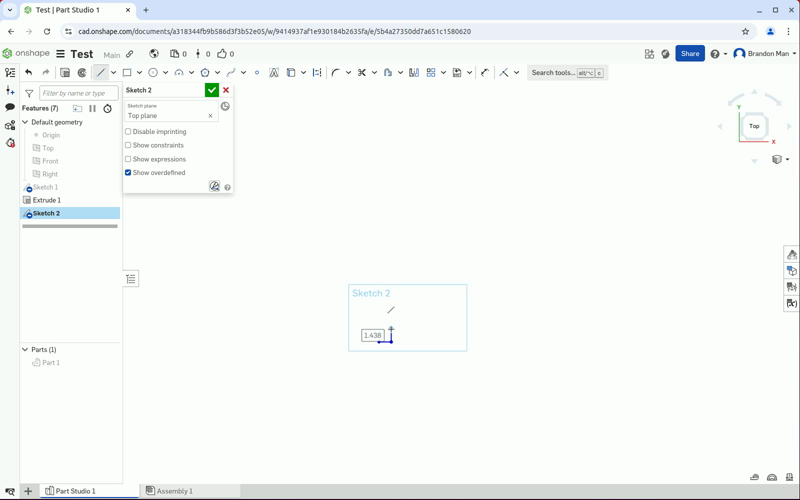
scroll(-6)
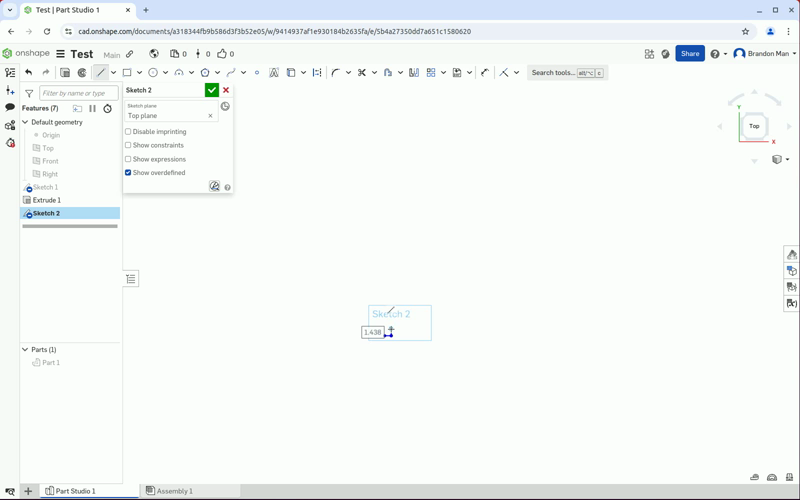
key_up(shift)
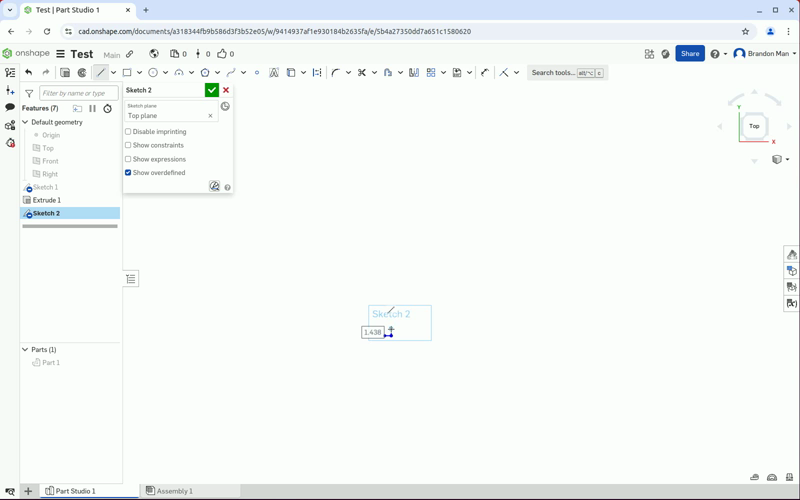
key_down(shift)
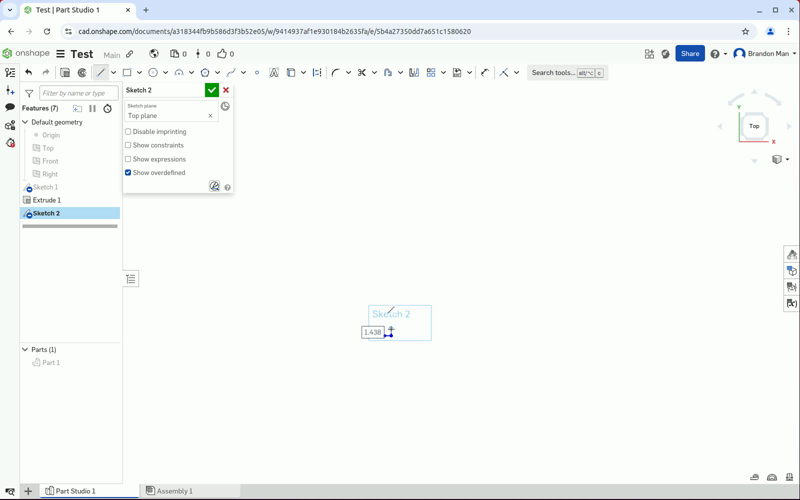
mouse_move(421, 328)
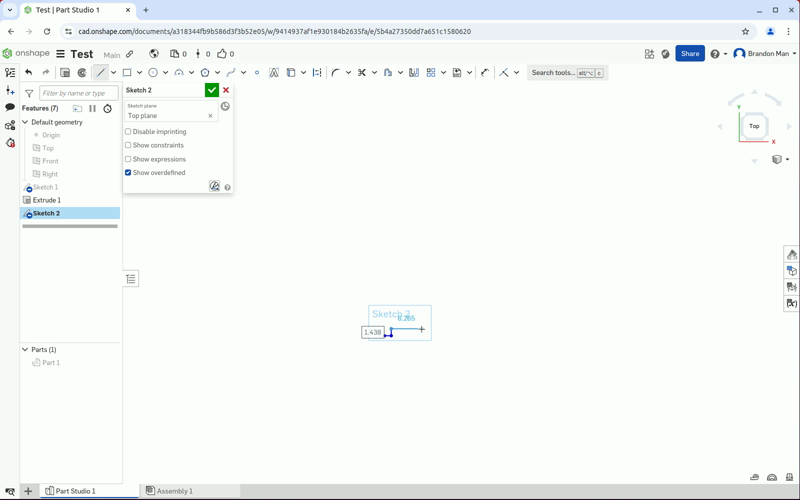
mouse_move(384, 328)
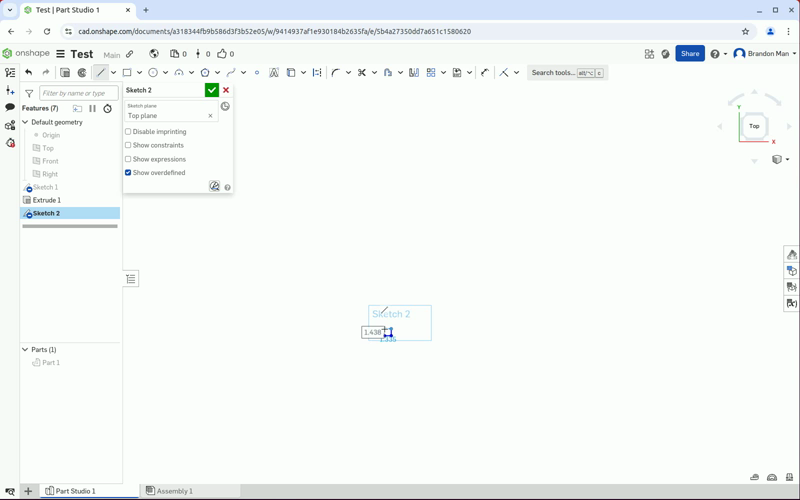
scroll(6)
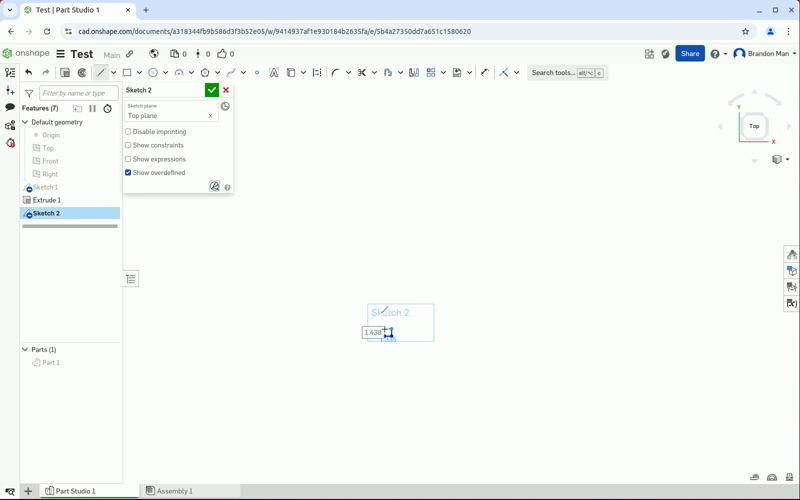
scroll(6)
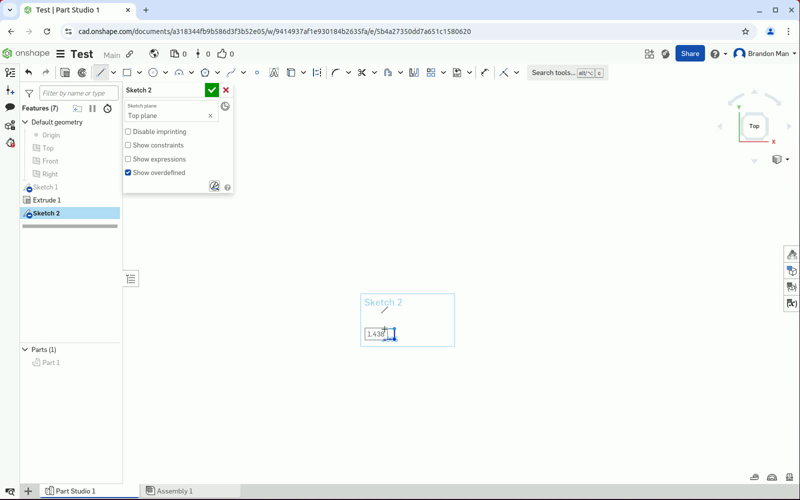
scroll(6)
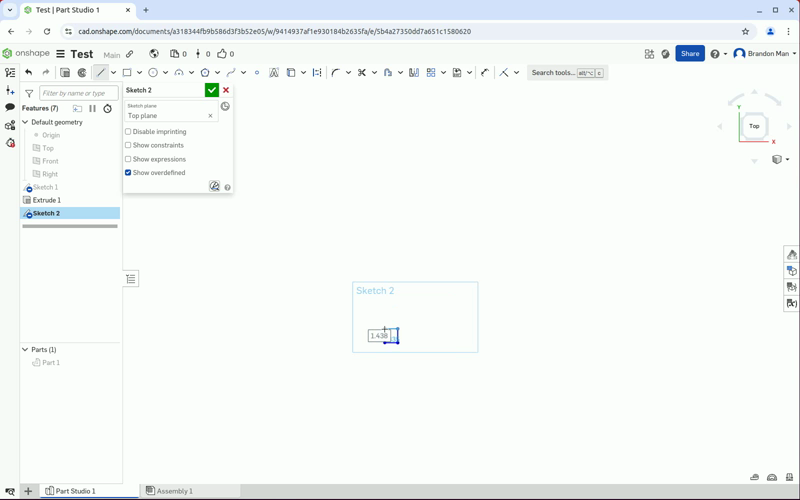
scroll(6)
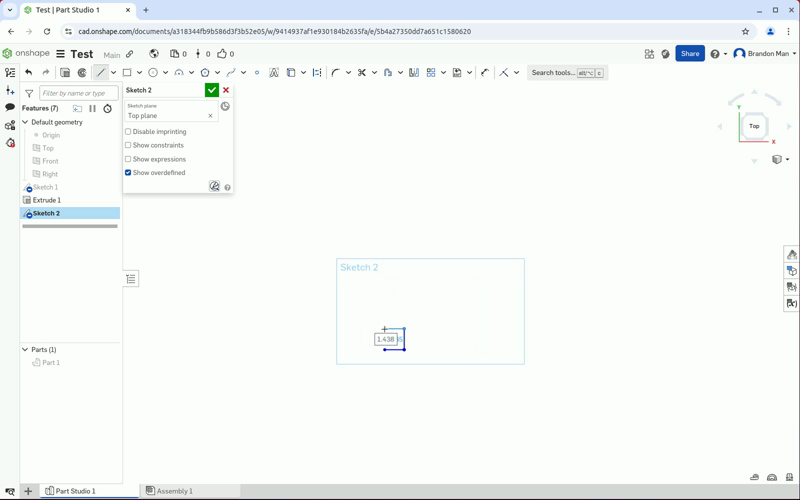
scroll(6)
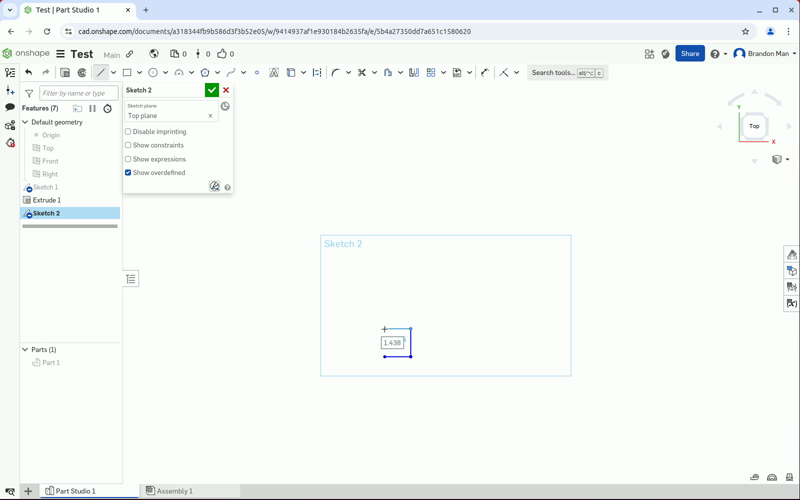
scroll(6)
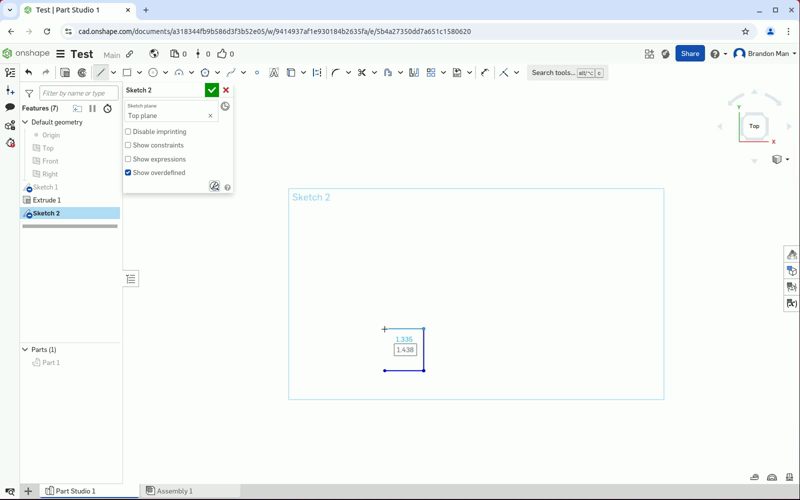
scroll(6)
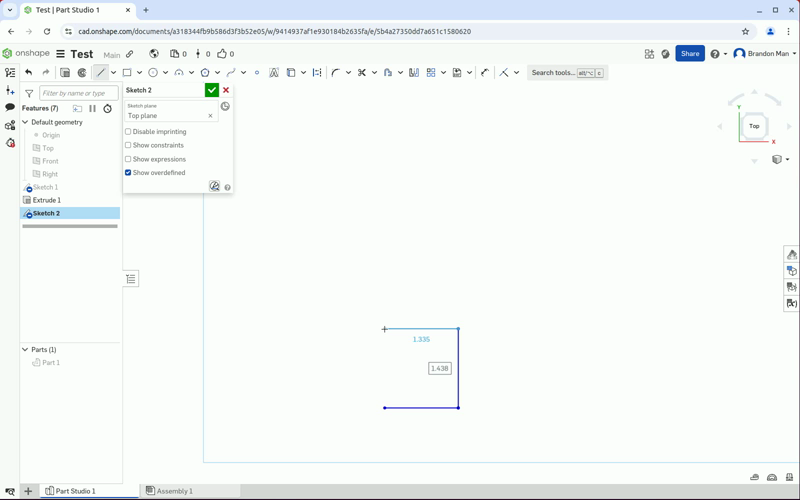
click(384, 328)
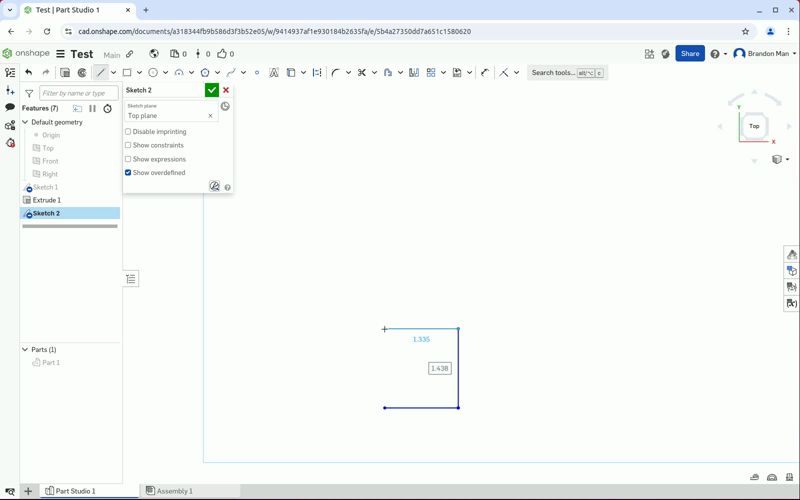
scroll(-6)
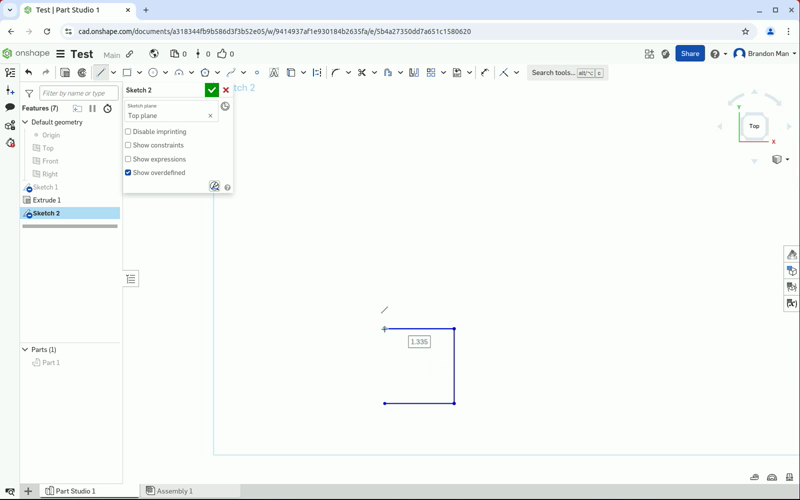
scroll(-6)
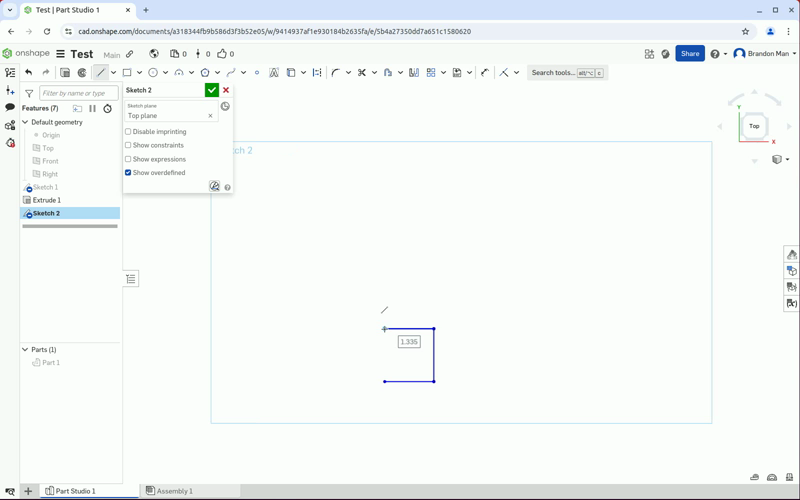
scroll(-6)
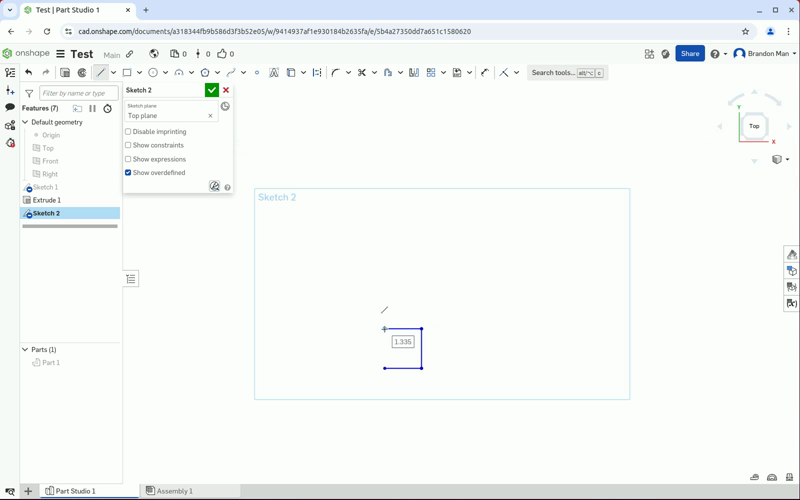
scroll(-6)
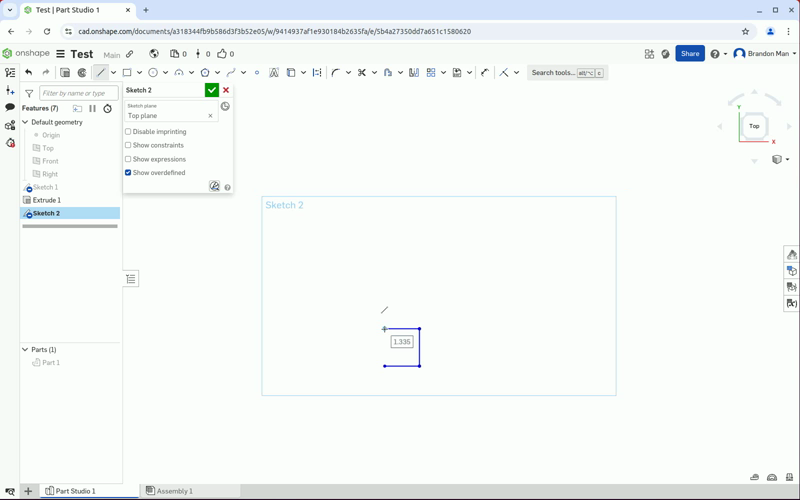
scroll(-6)
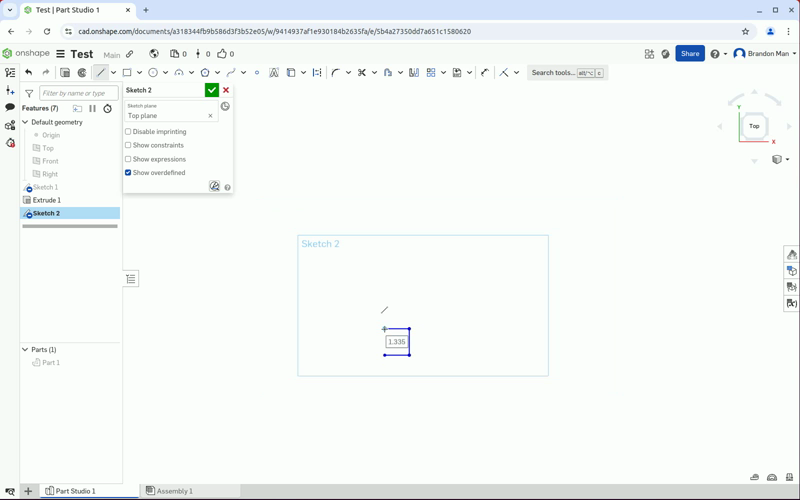
scroll(-6)
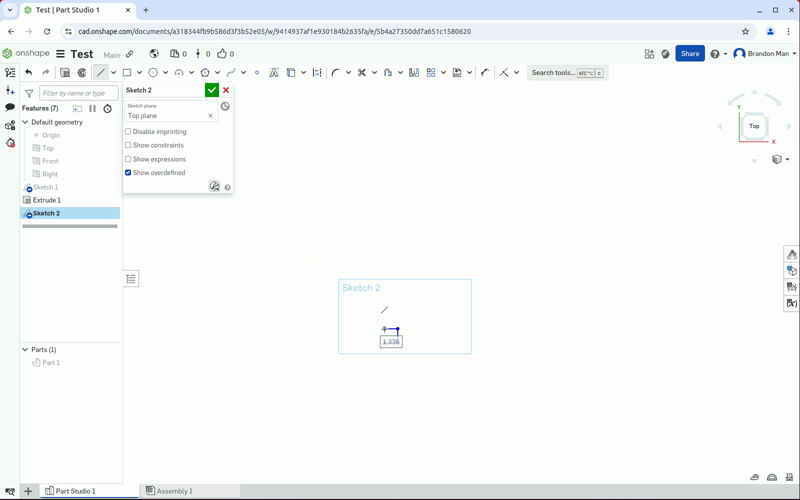
scroll(-6)
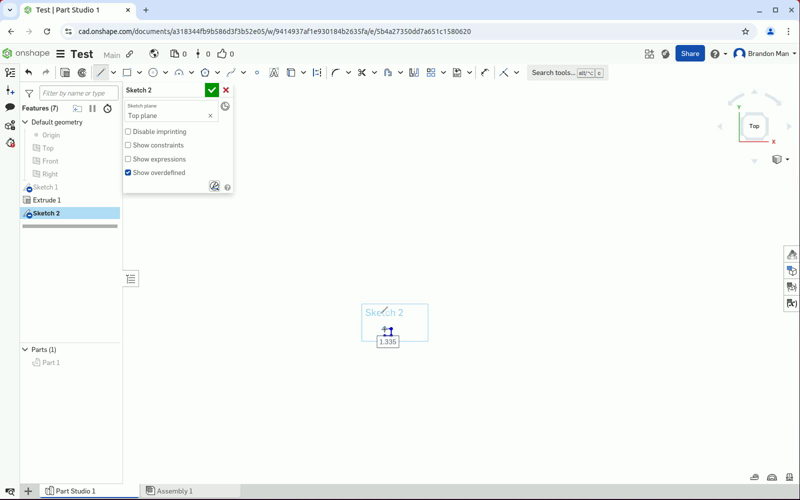
key_up(shift)
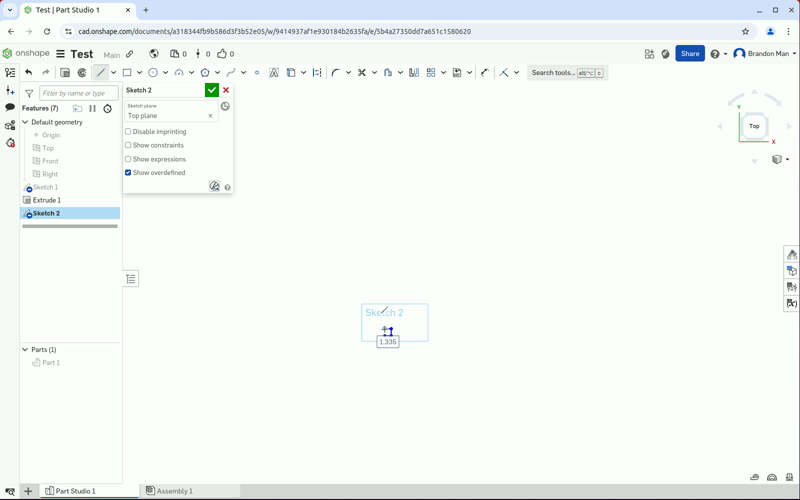
mouse_move(414, 328)
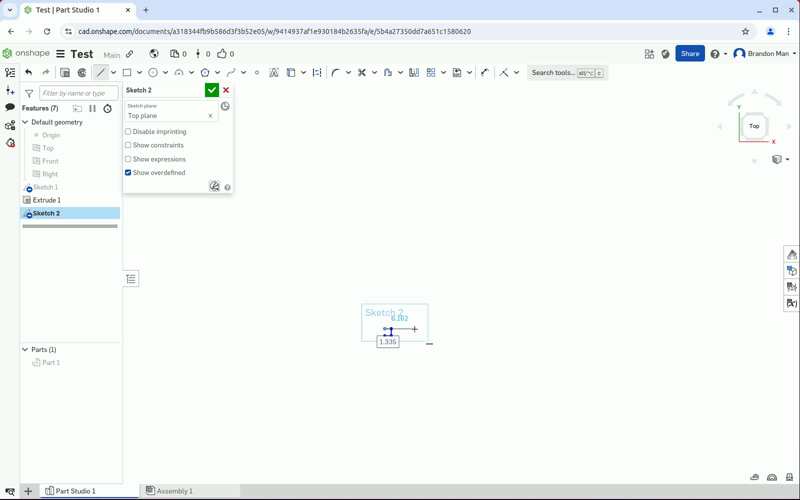
key_down(shift)
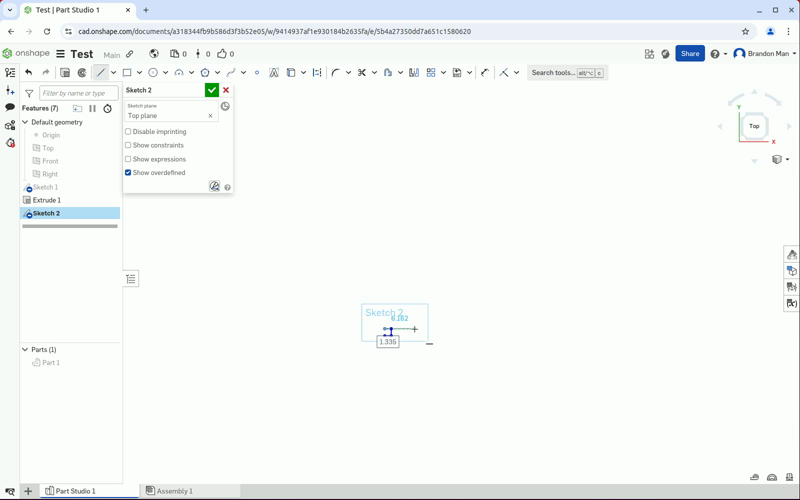
mouse_move(384, 335)
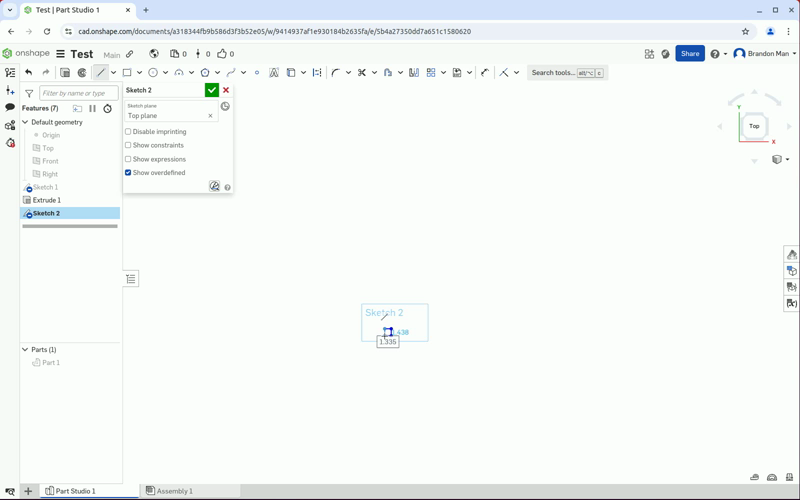
scroll(6)
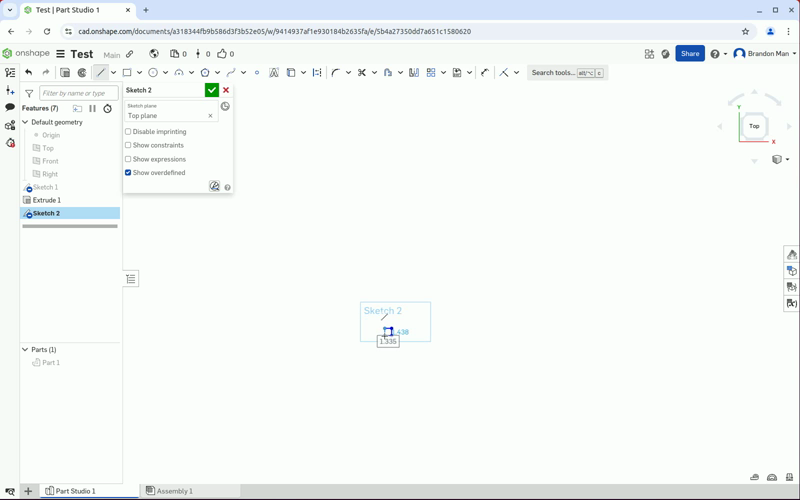
scroll(6)
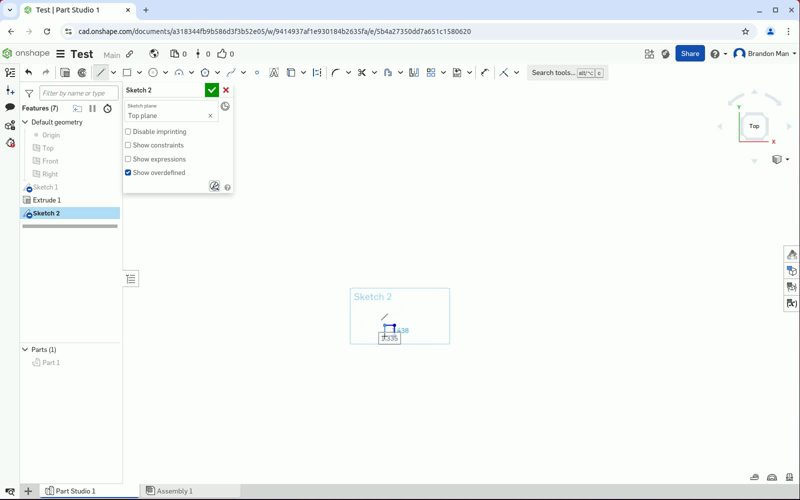
scroll(6)
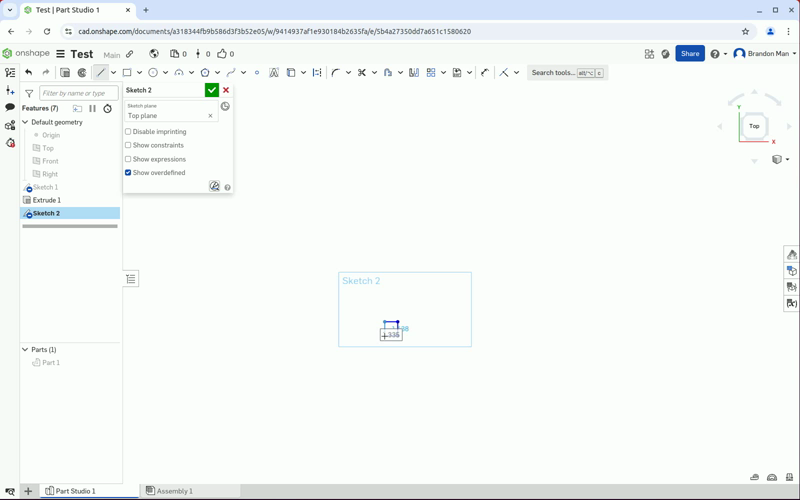
scroll(6)
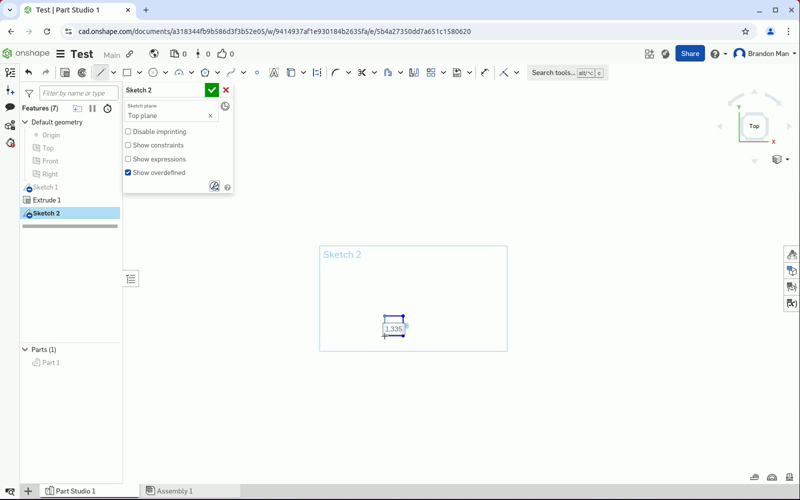
scroll(6)
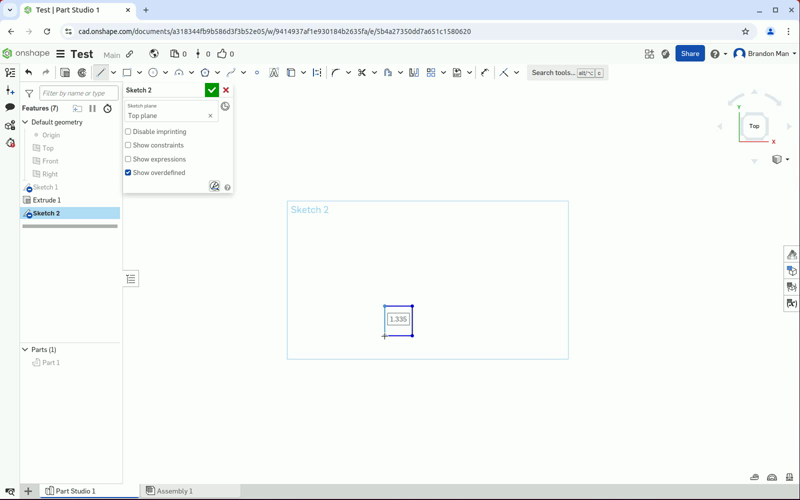
scroll(6)
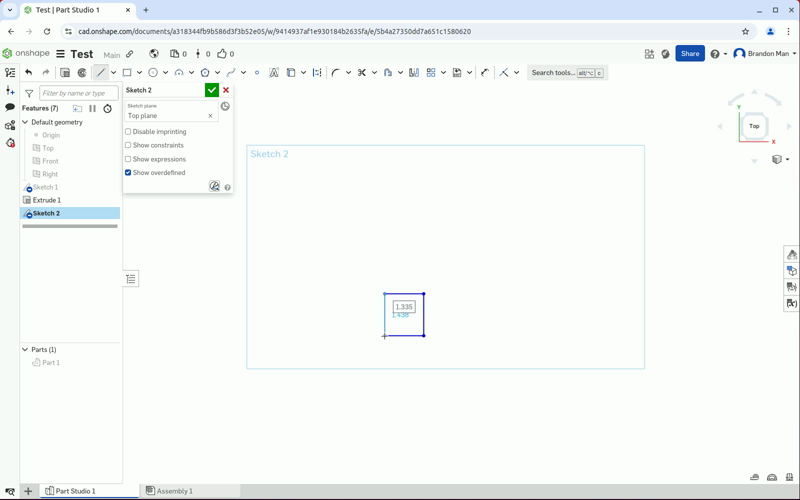
scroll(6)
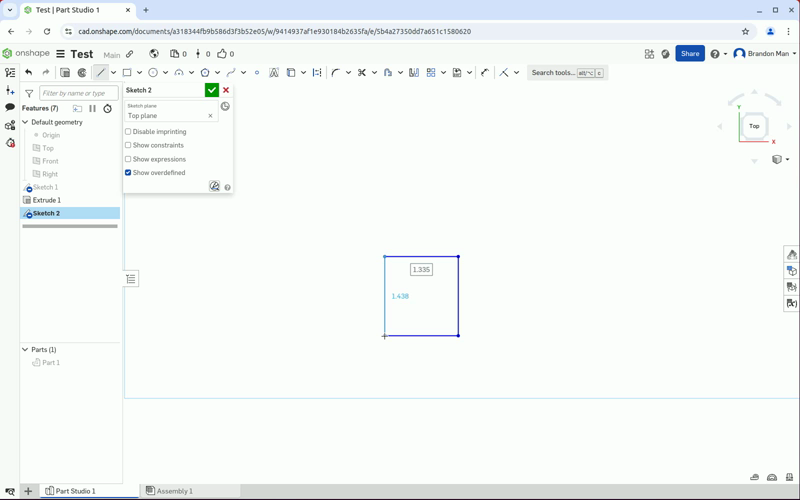
key_up(shift)
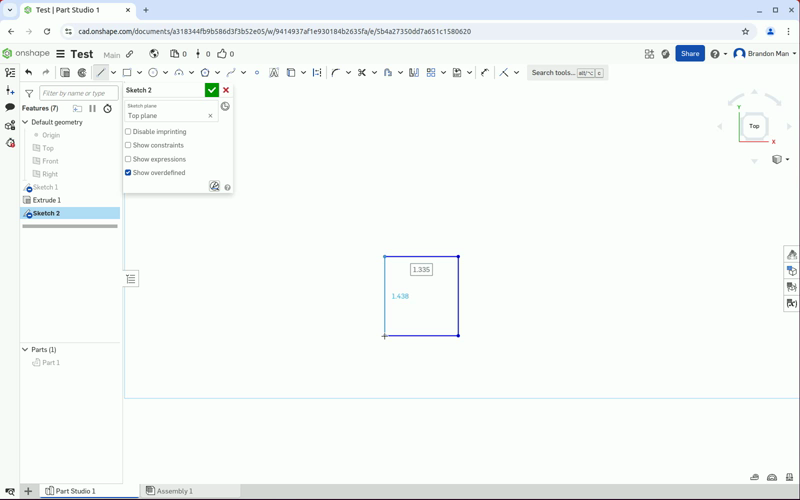
click(384, 335)
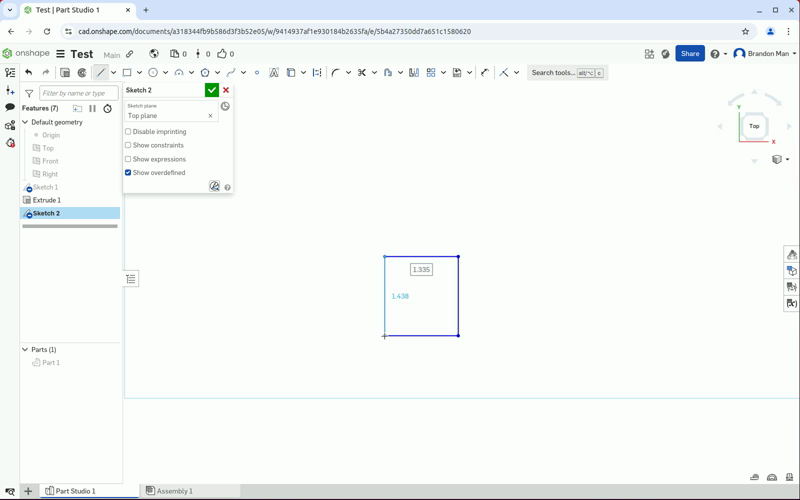
scroll(-6)
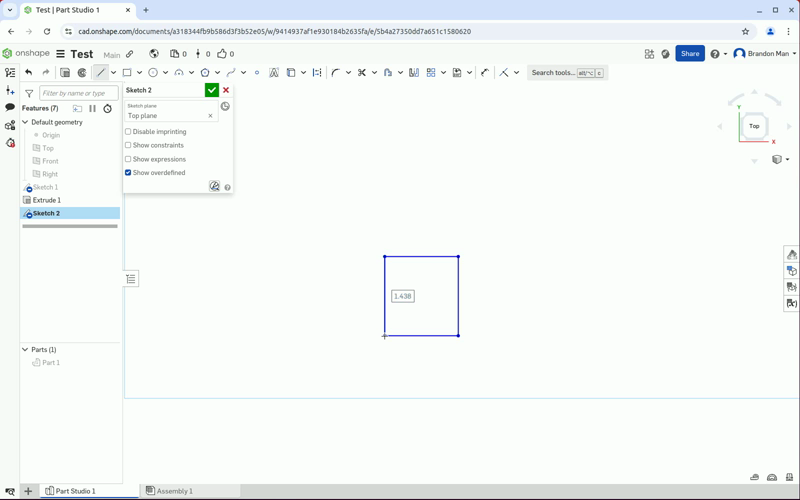
scroll(-6)
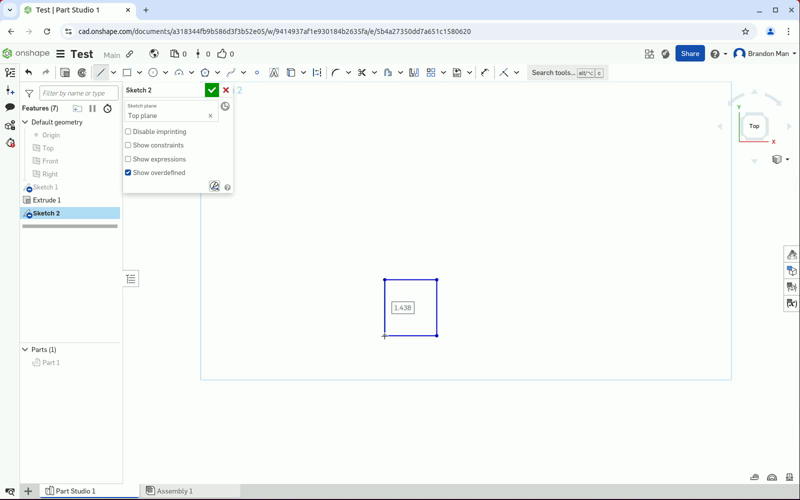
scroll(-6)
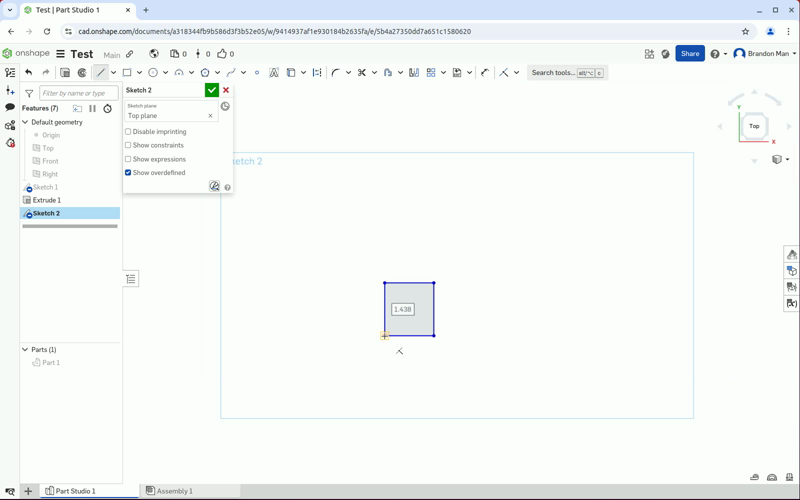
scroll(-6)
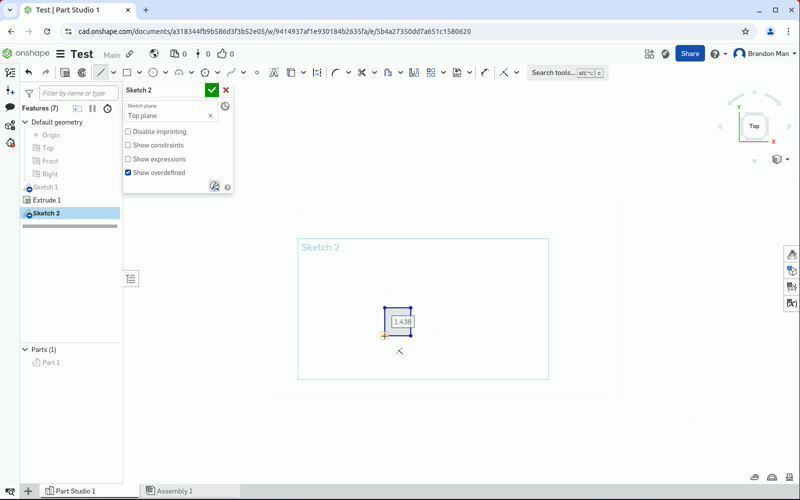
scroll(-6)
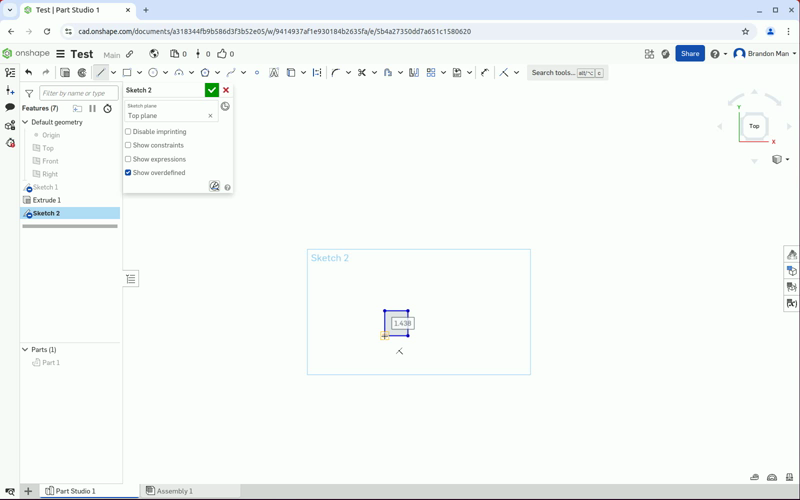
scroll(-6)
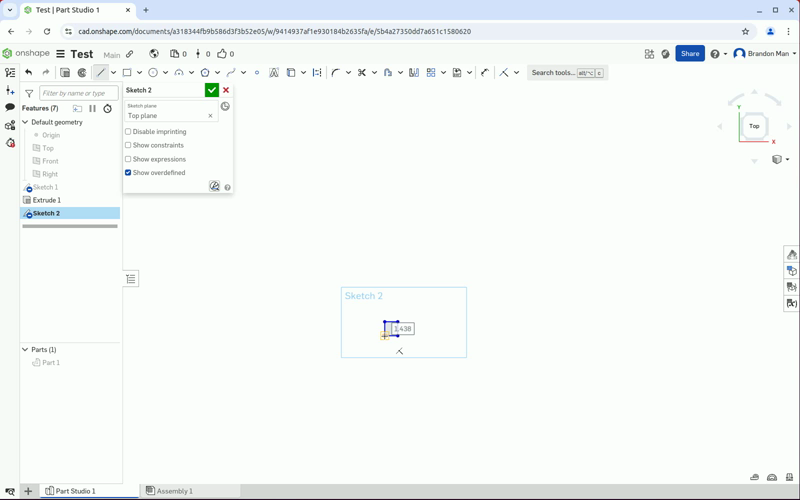
scroll(-6)
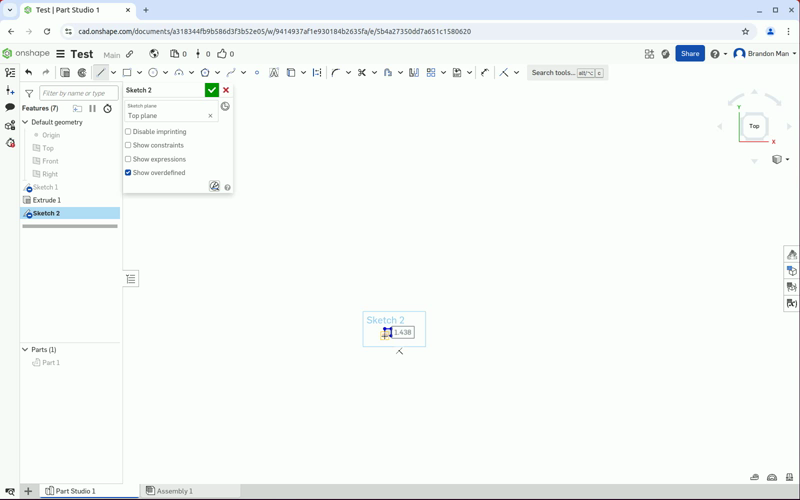
key(esc)
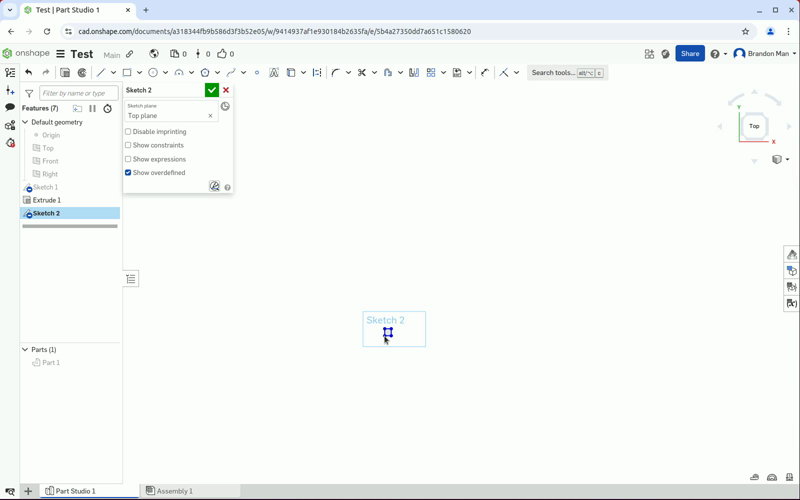
mouse_move(386, 335)
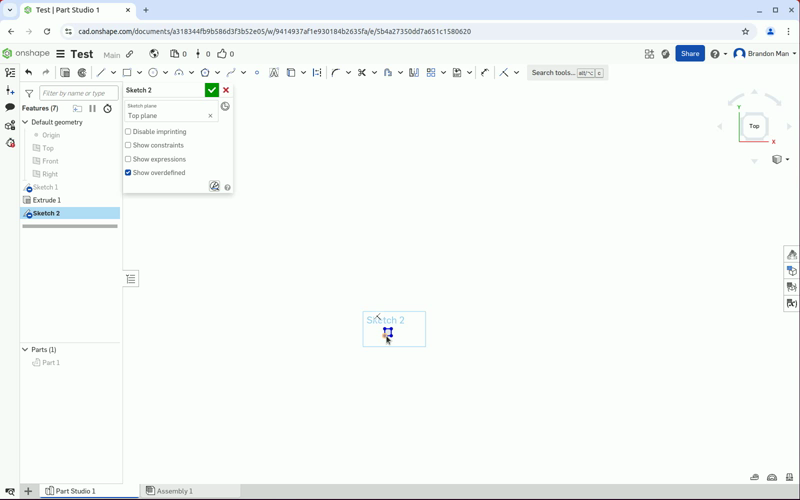
scroll(6)
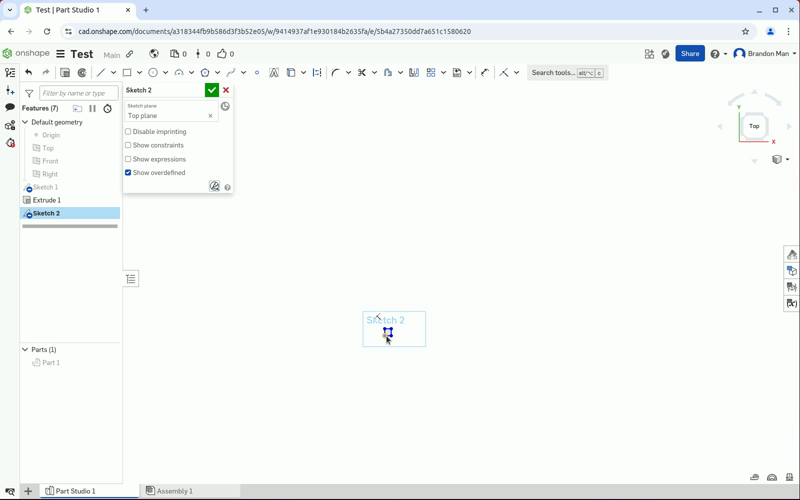
scroll(6)
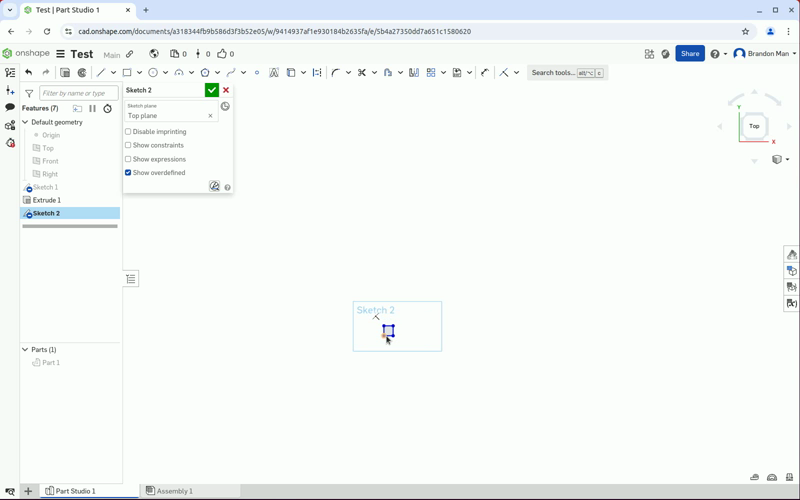
scroll(6)
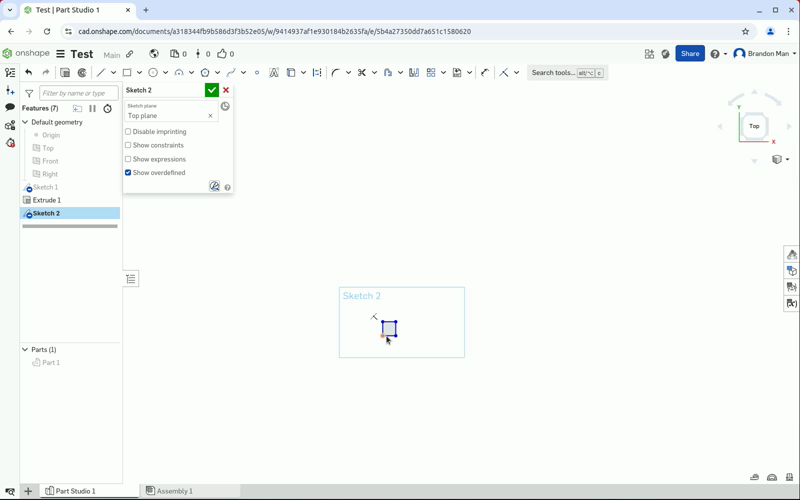
scroll(6)
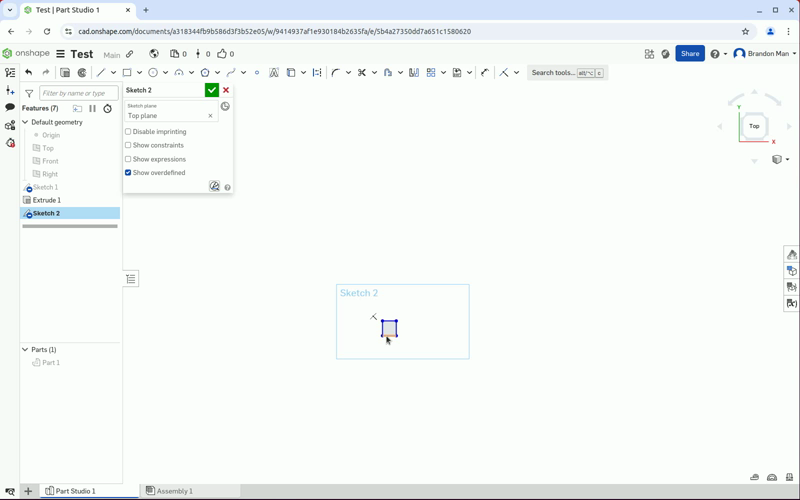
scroll(6)
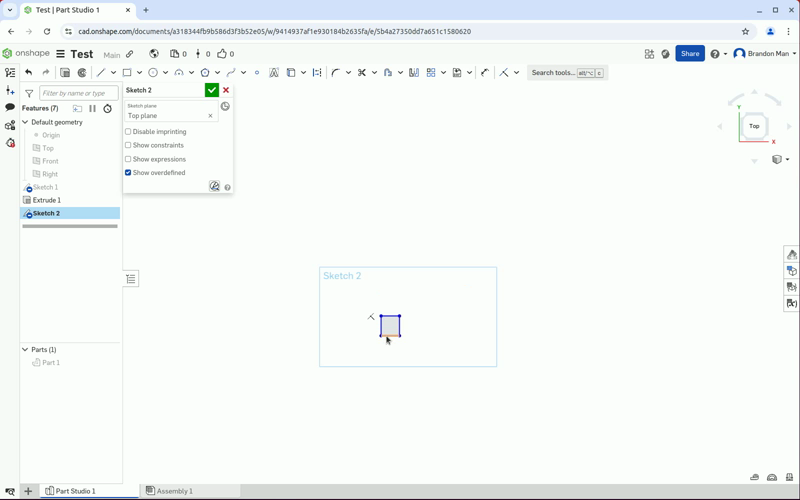
scroll(6)
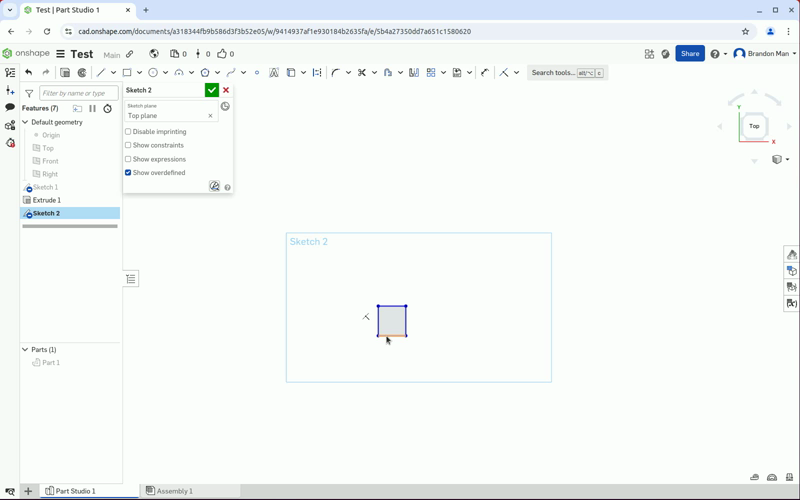
scroll(6)
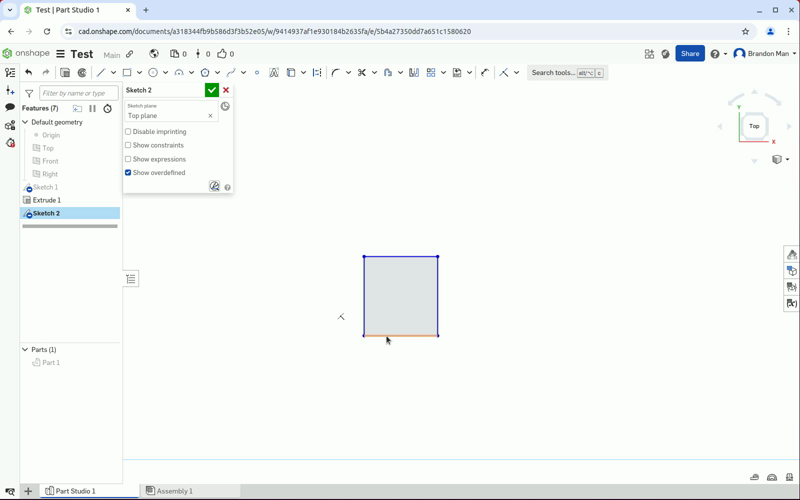
click(386, 335)
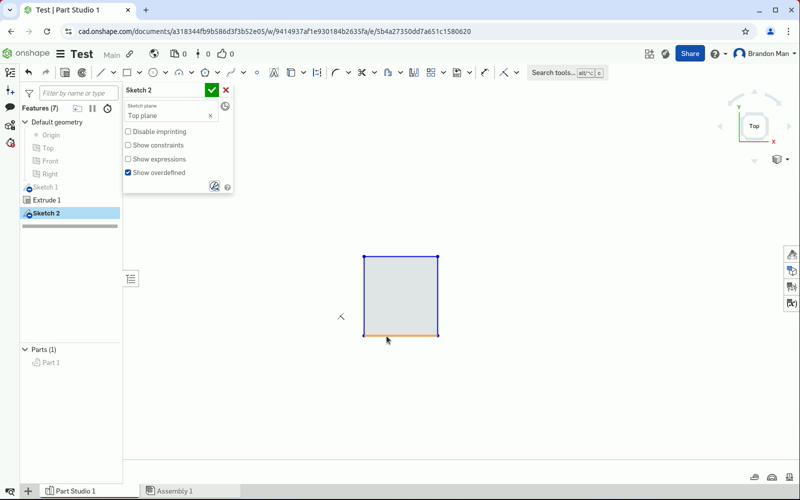
scroll(-6)
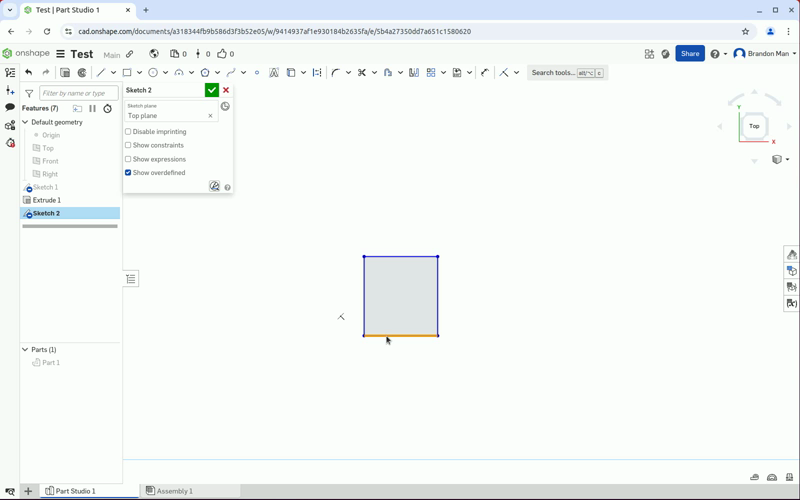
scroll(-6)
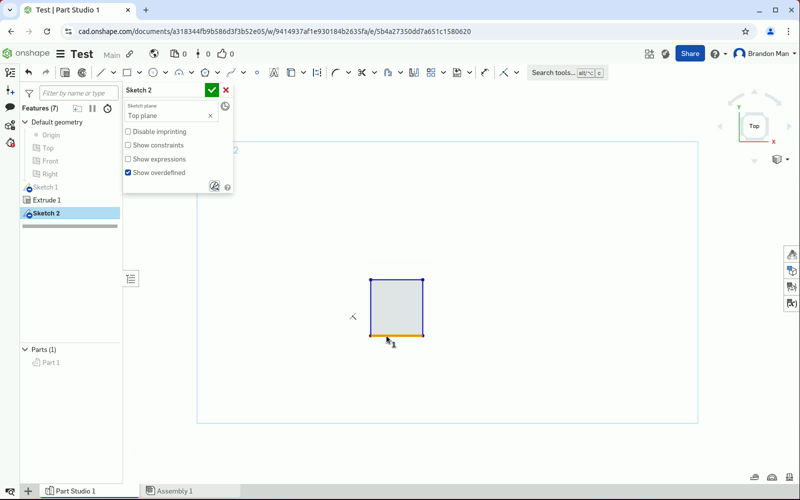
scroll(-6)
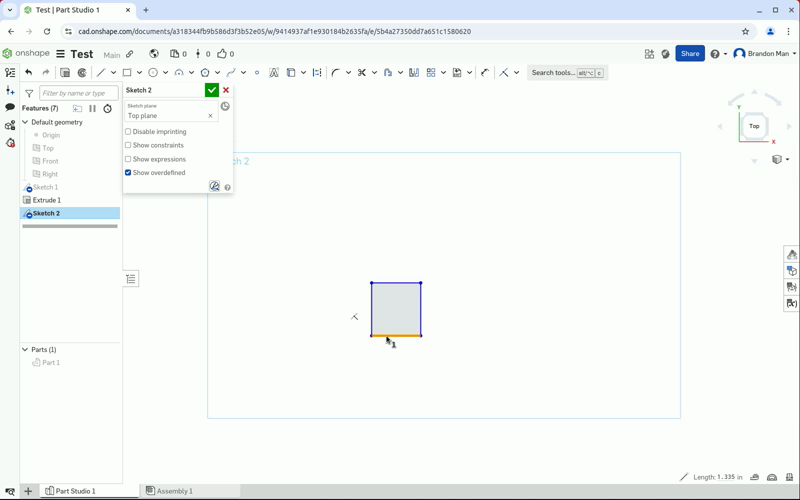
scroll(-6)
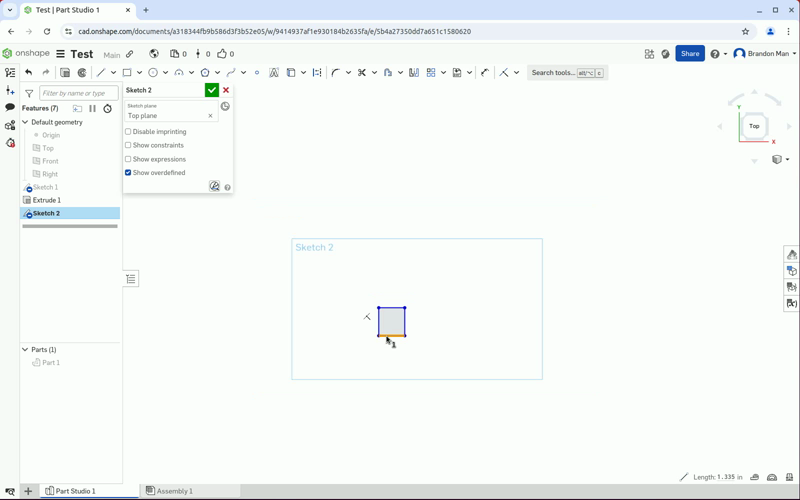
scroll(-6)
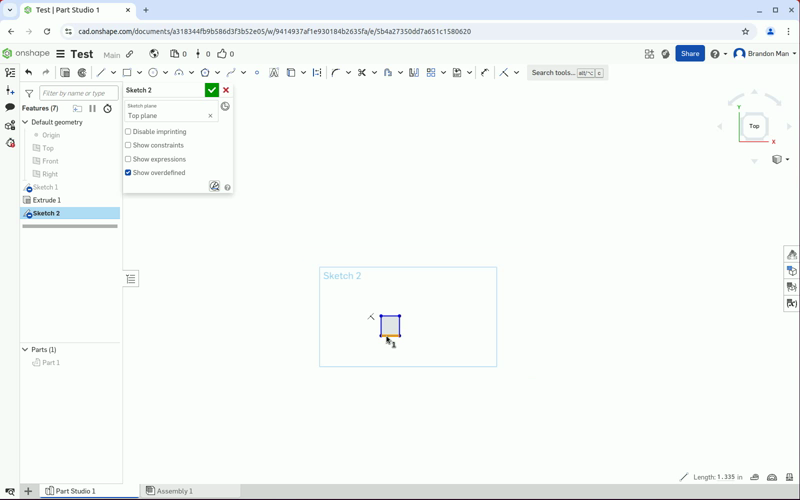
scroll(-6)
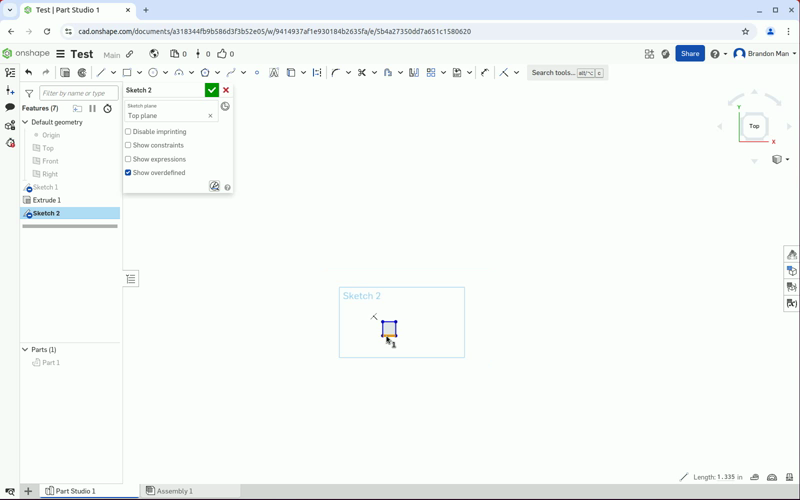
scroll(-6)
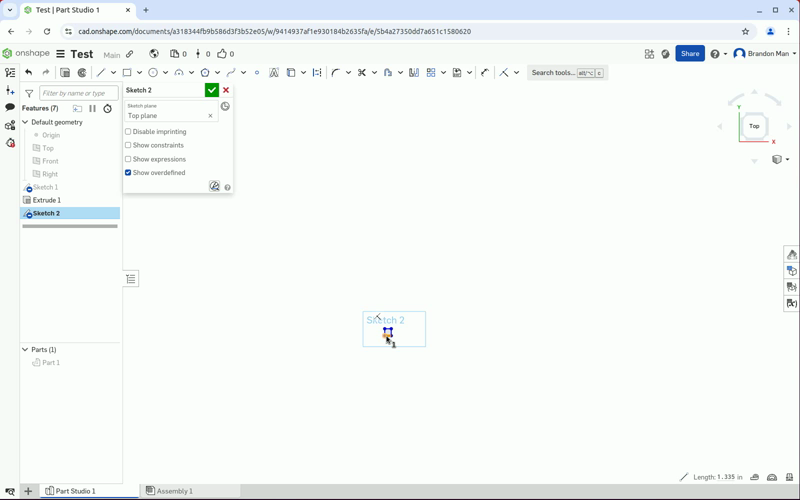
mouse_move(73, 352)
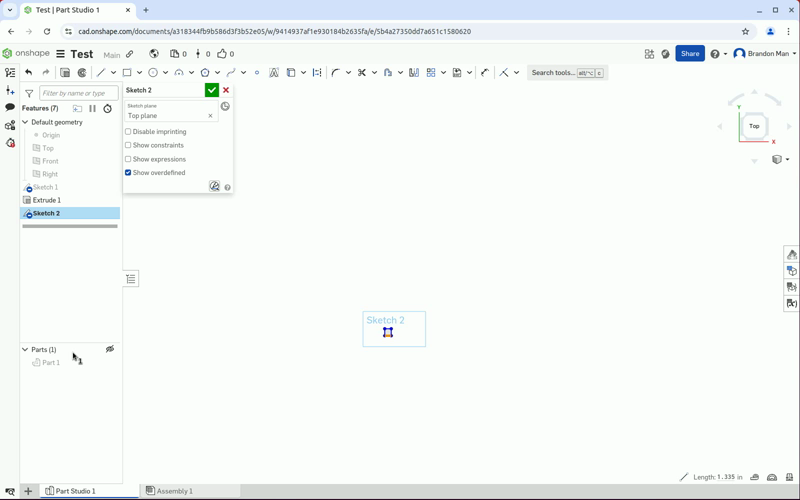
key(shift+y)
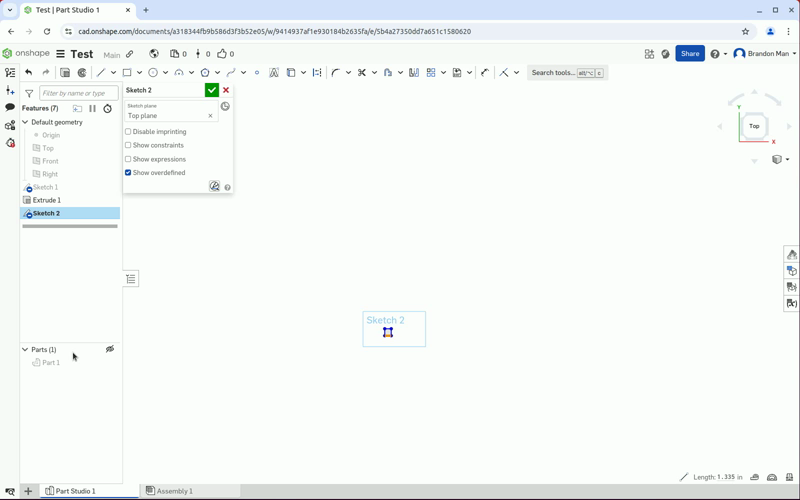
key(shift+e)
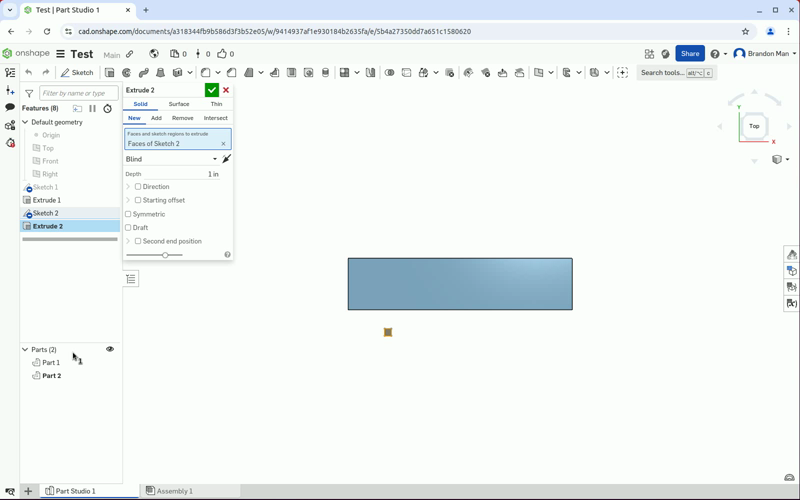
mouse_move(143, 106)
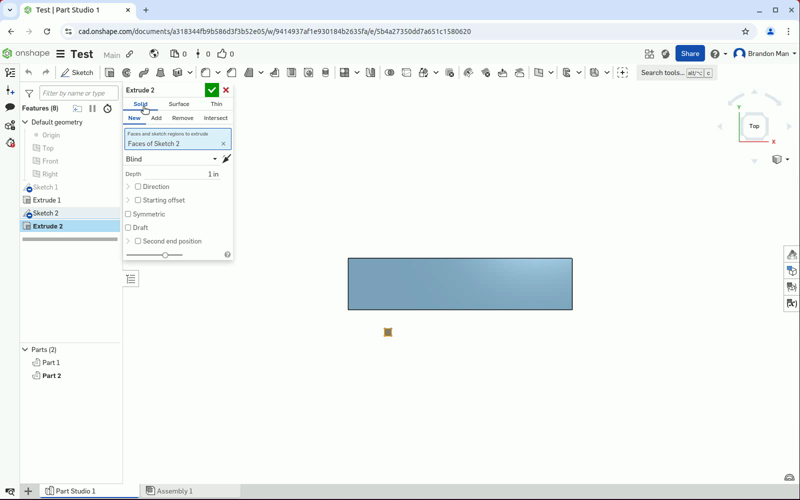
click(143, 106)
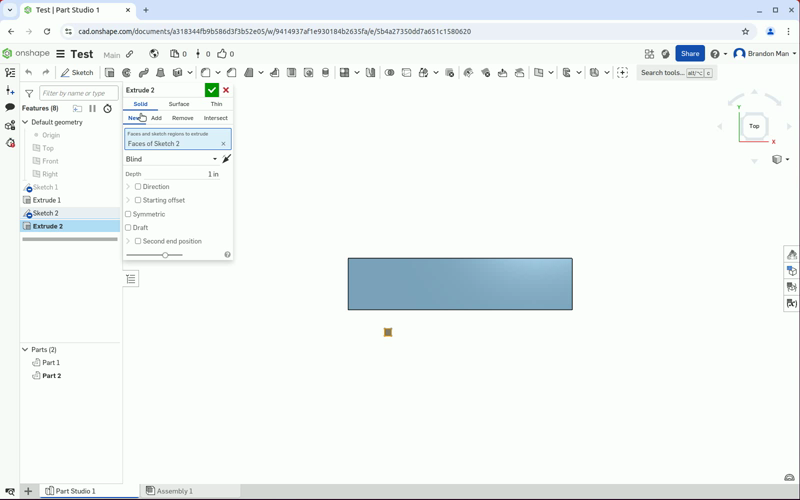
mouse_move(137, 120)
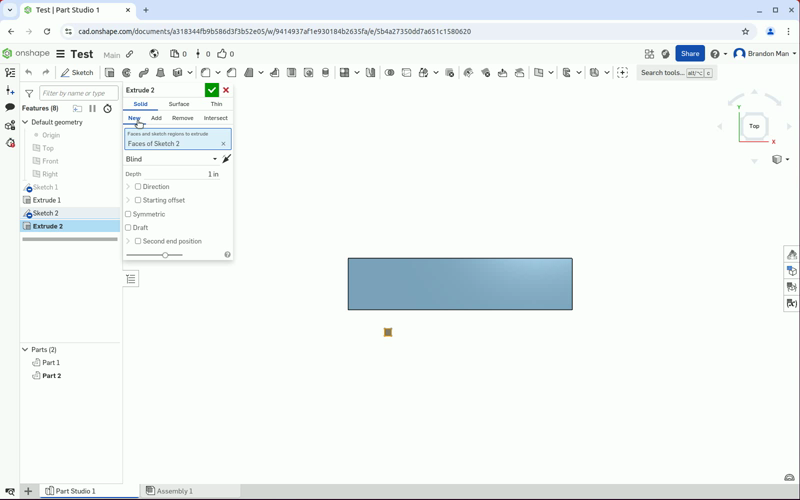
click(137, 120)
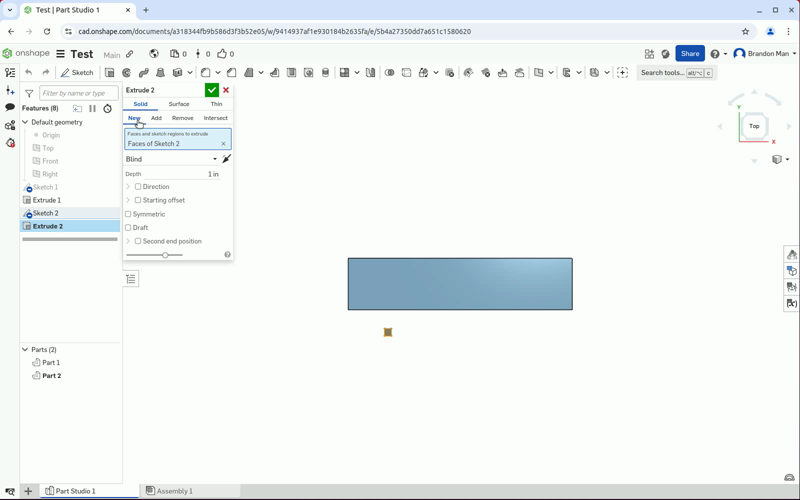
key(tab, 4)
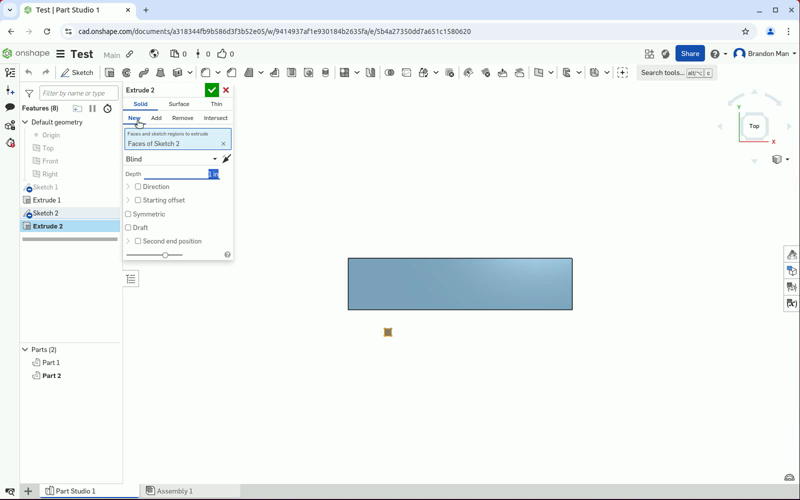
text(1.926)
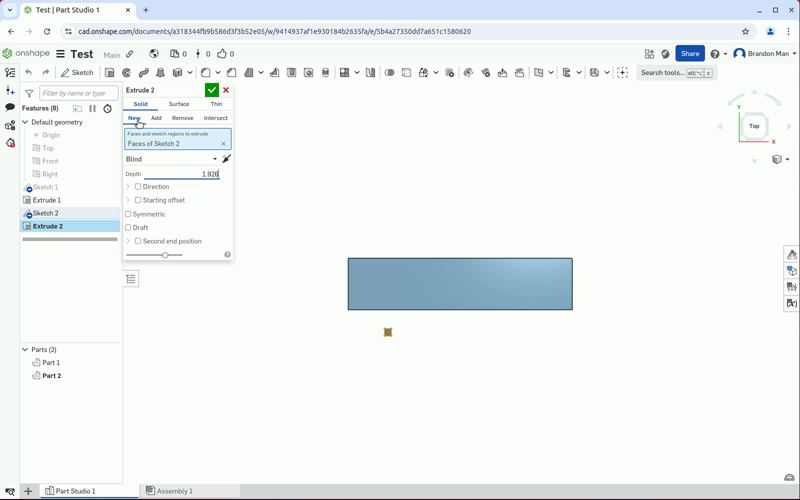
key(enter)
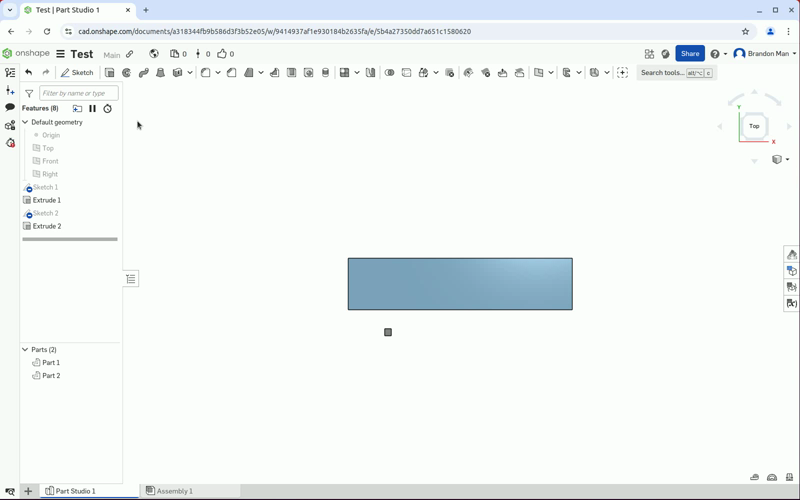
key(shift+h)
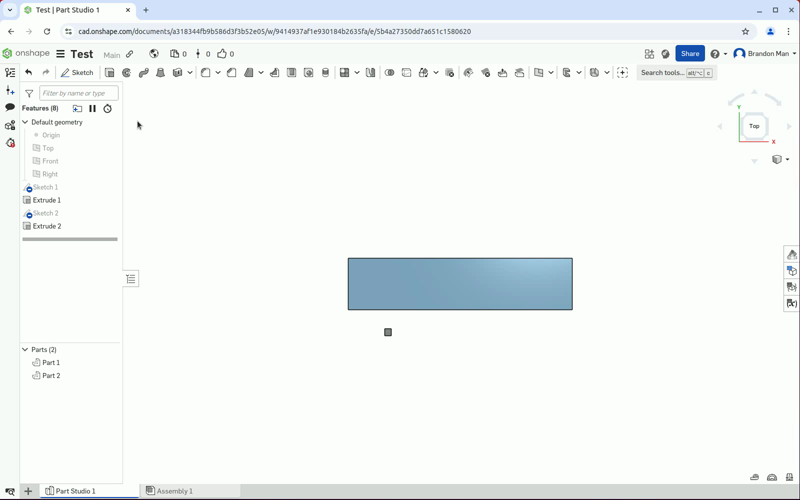
key(shift+h)
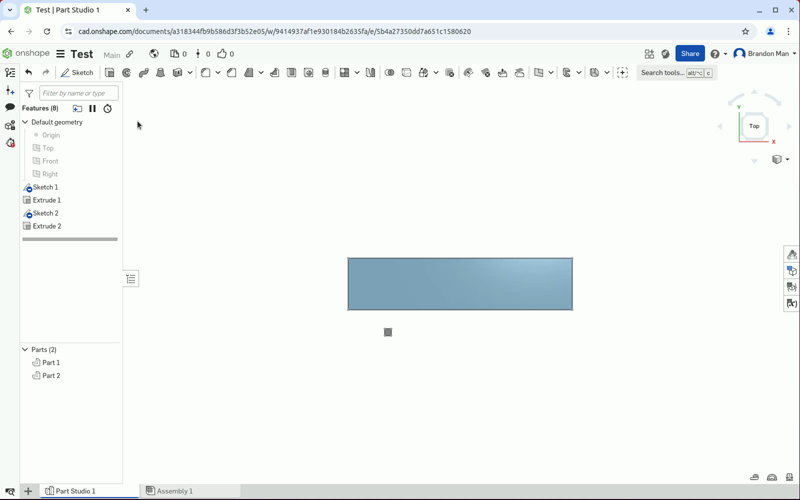
key(shift+7)
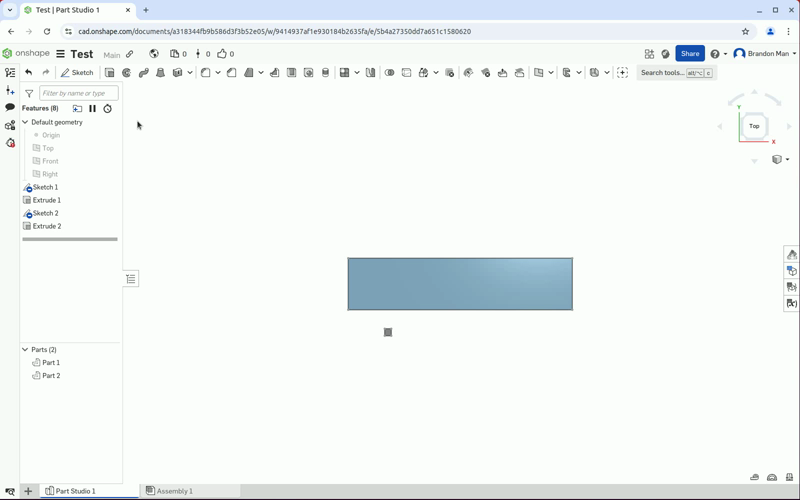
key(up, 3)
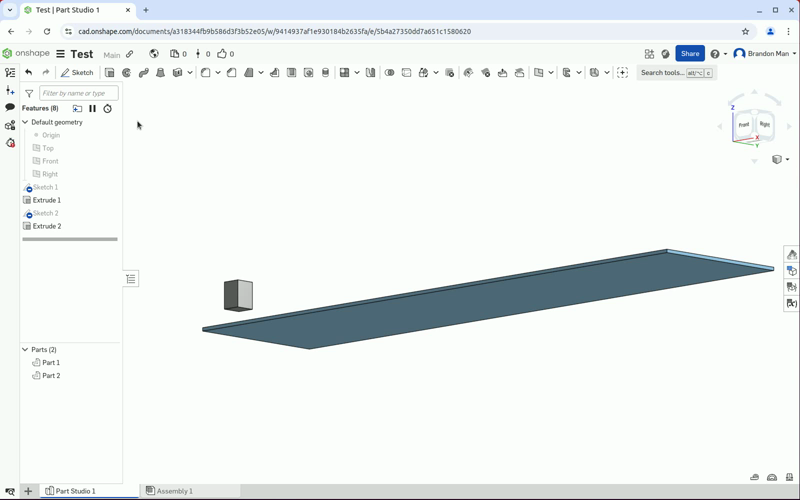
key(left, 3)
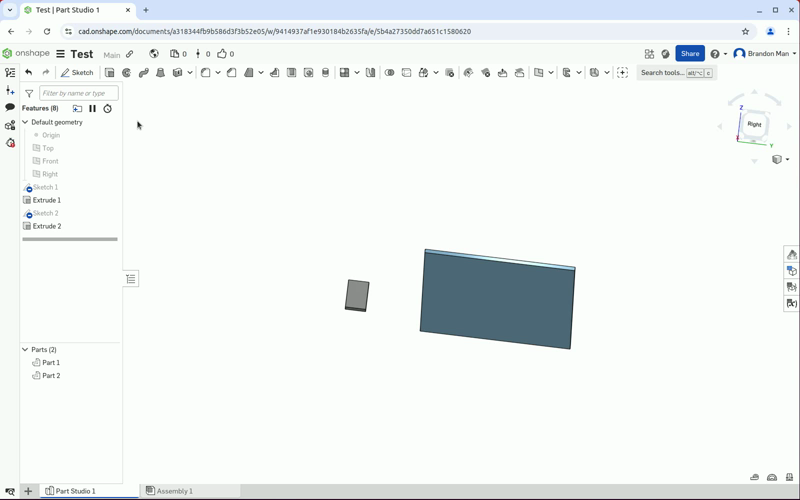
key(right, 3)
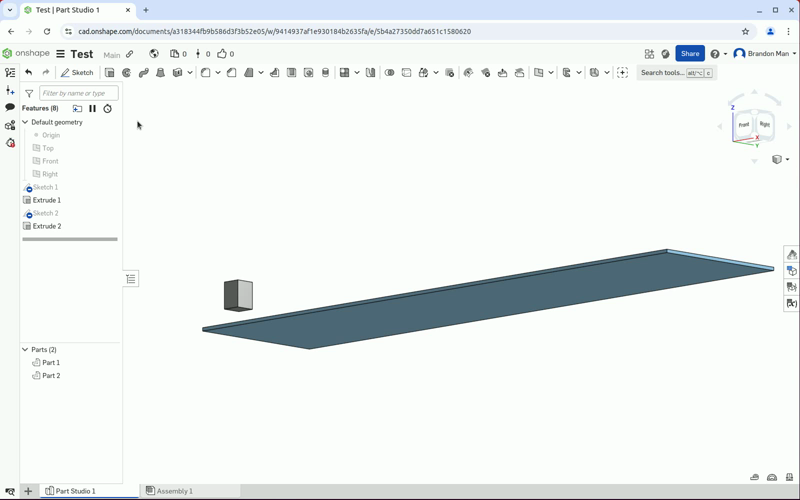
key(down, 3)
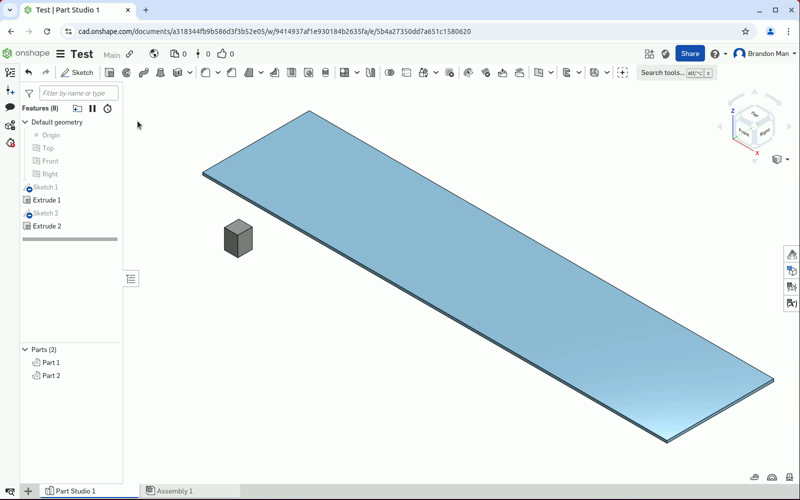
mouse_move(73, 189)
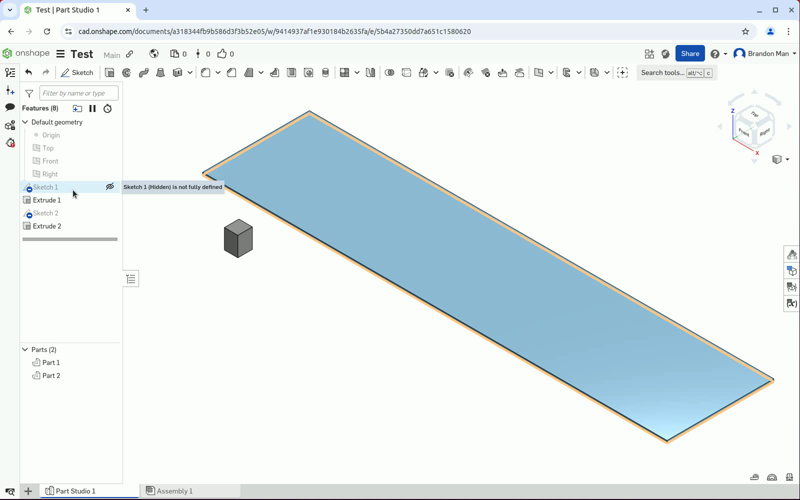
click(73, 189)